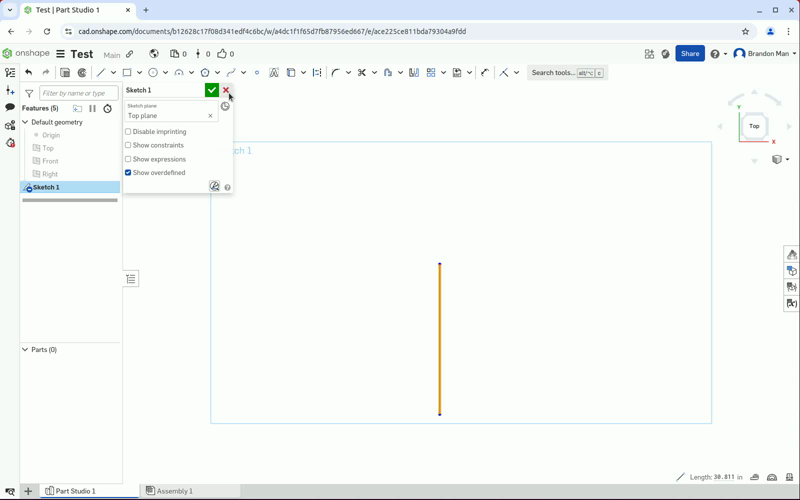
key(shift+h)
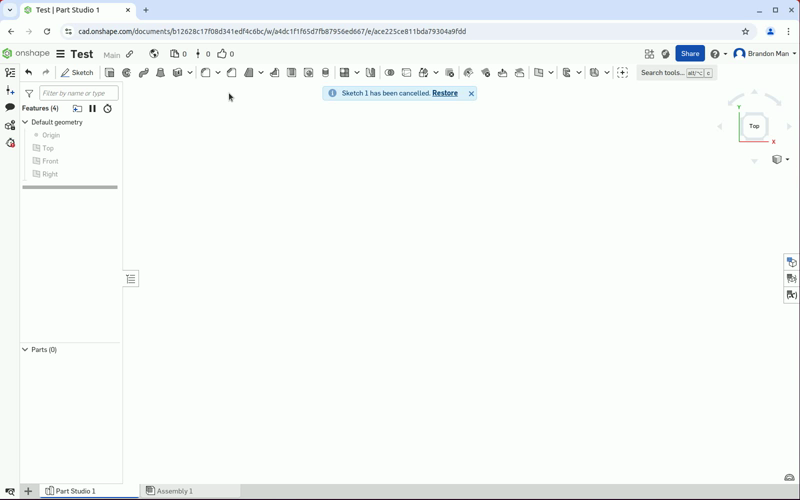
mouse_move(73, 352)
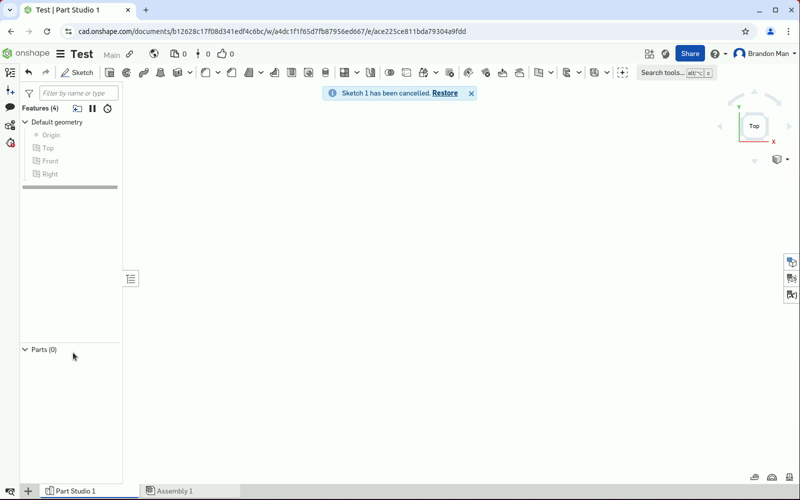
key(y)
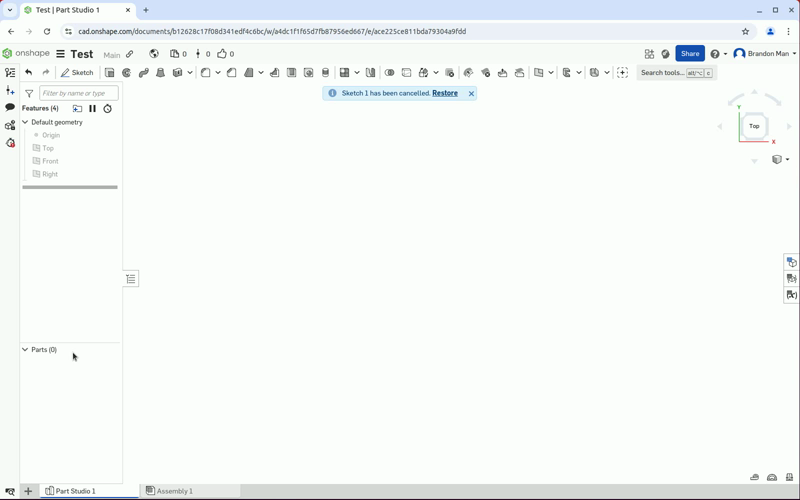
key(shift+p)
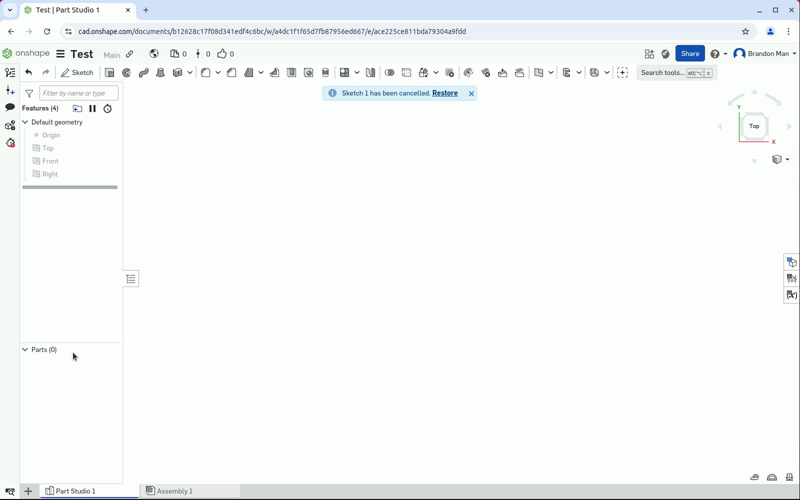
key(space)
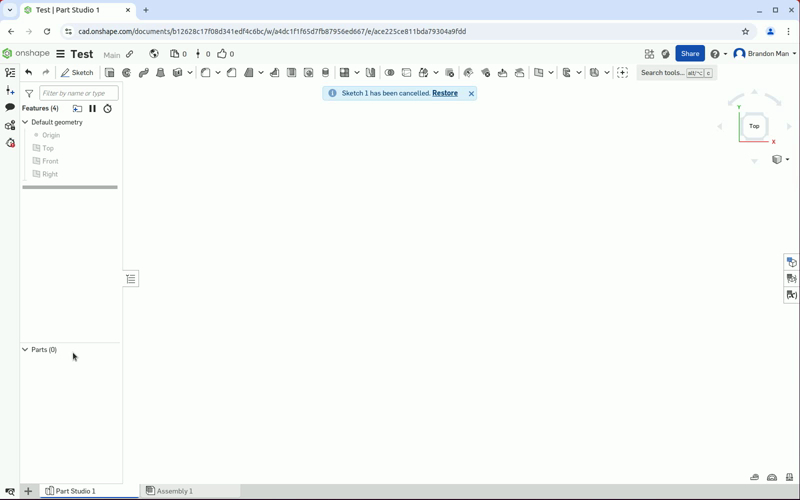
key_down(shift)
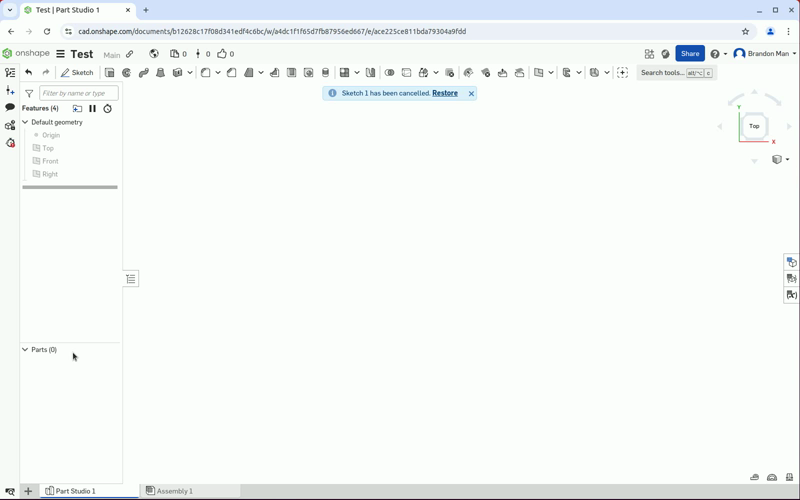
key(up)
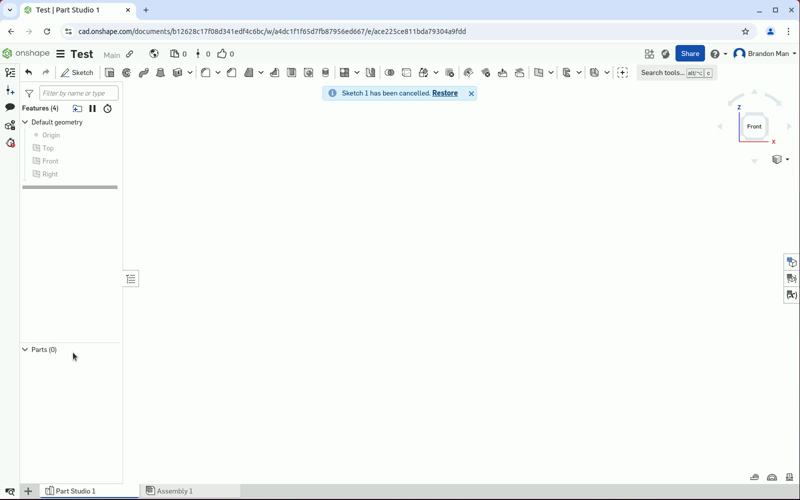
key_up(shift)
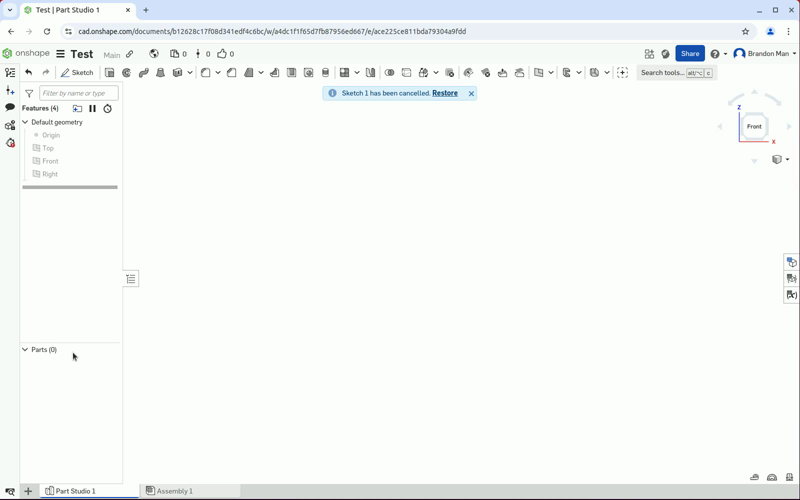
mouse_move(73, 352)
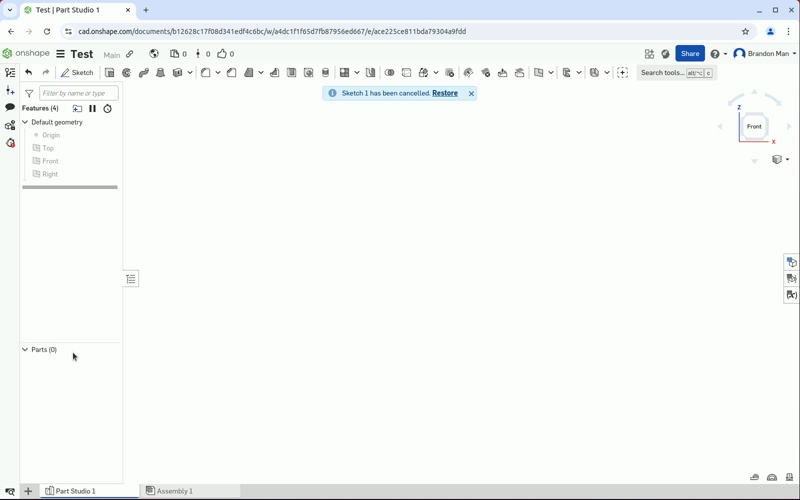
key(shift+y)
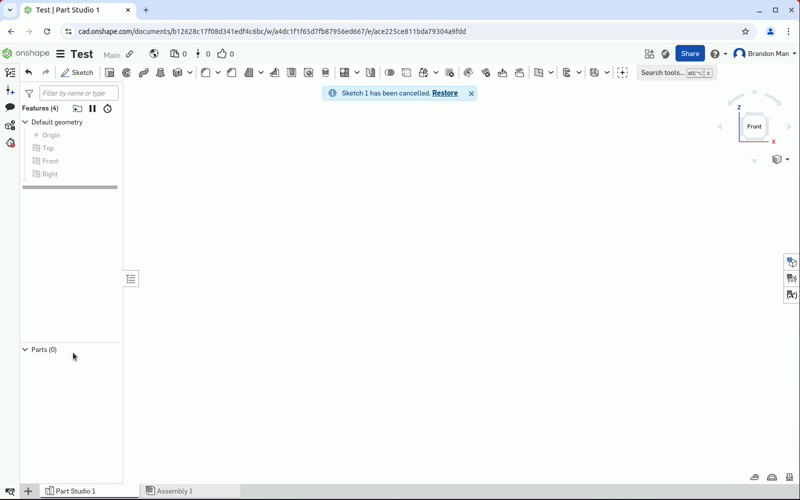
key(shift+s)
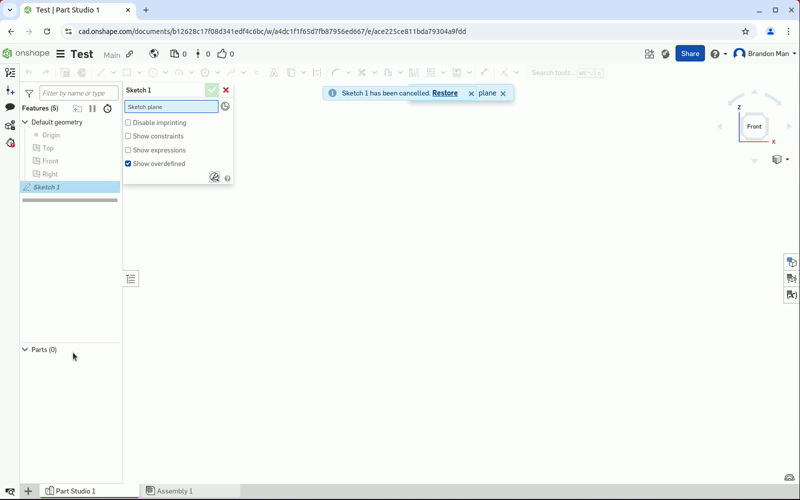
mouse_move(73, 163)
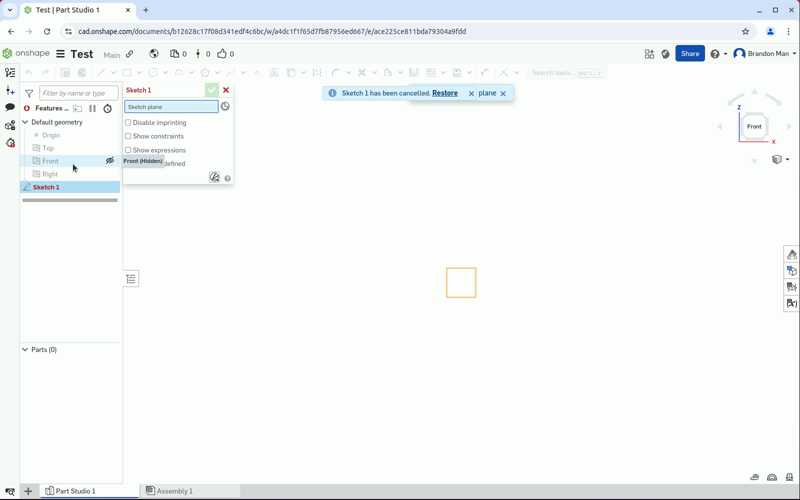
click(73, 163)
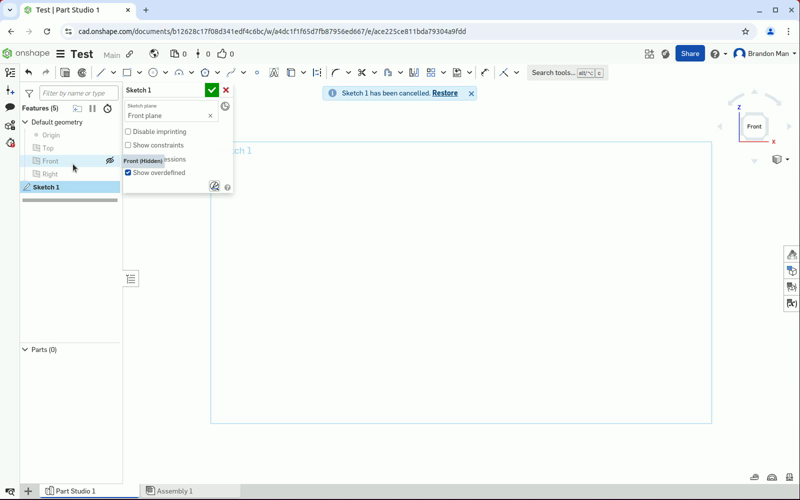
mouse_move(73, 352)
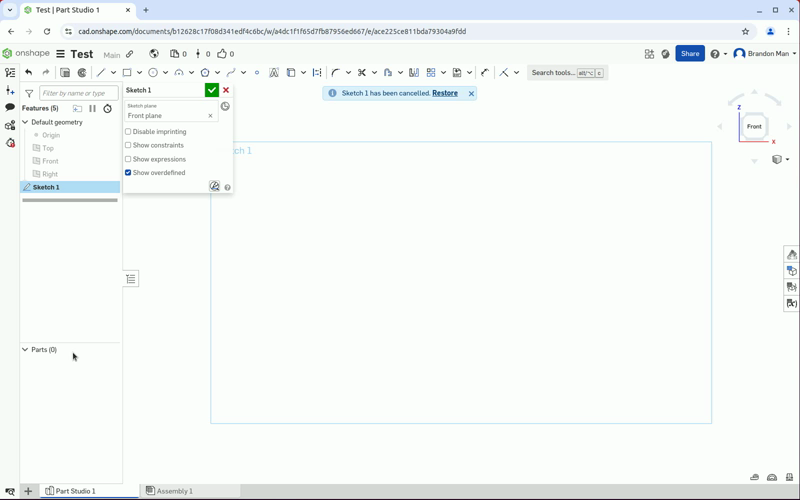
key(y)
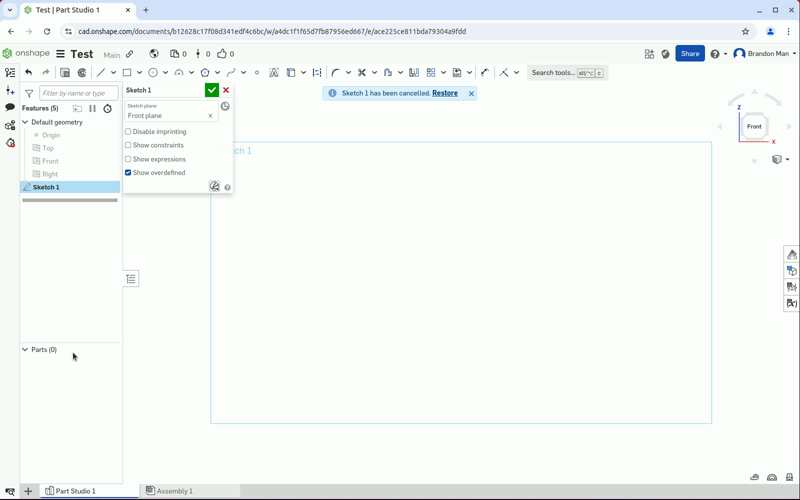
key(l)
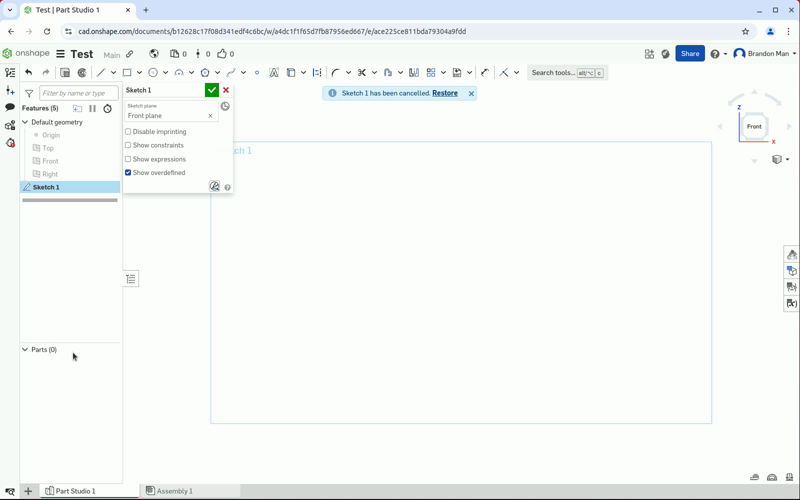
key_down(shift)
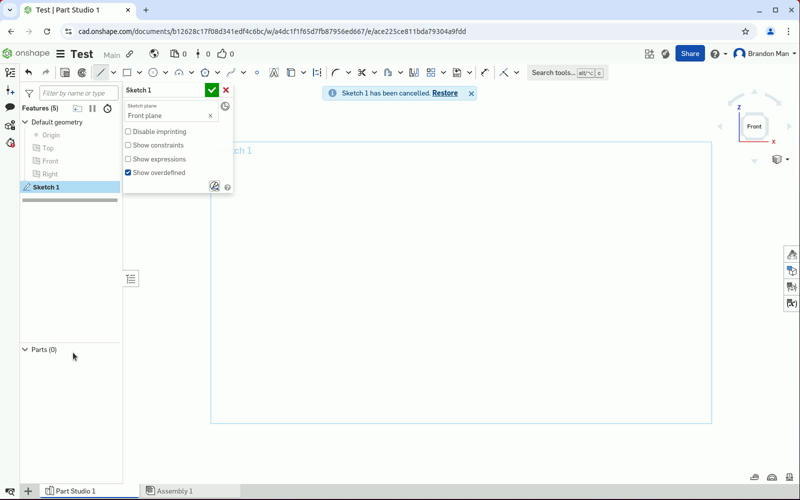
mouse_move(460, 282)
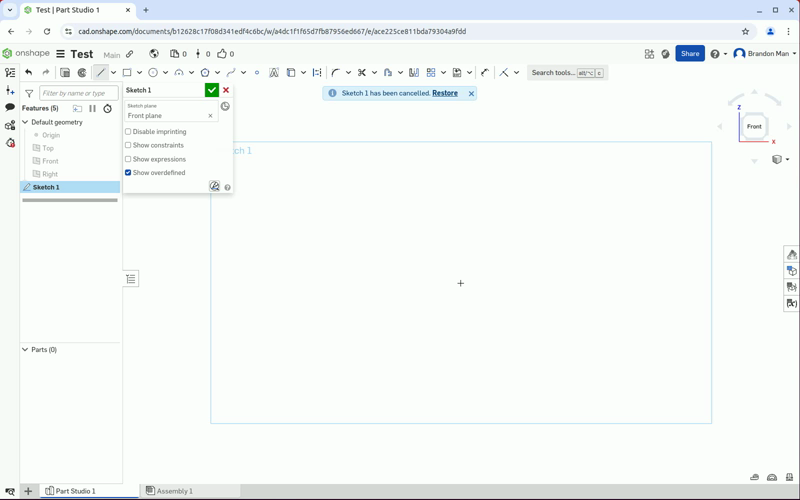
click(460, 282)
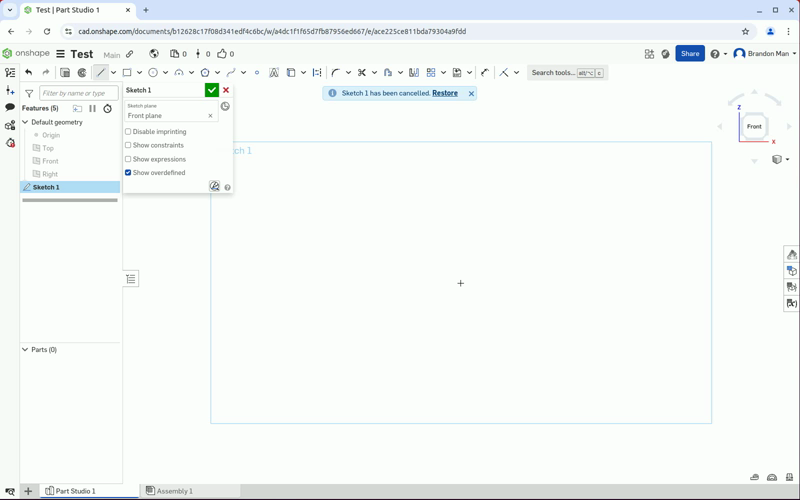
key_up(shift)
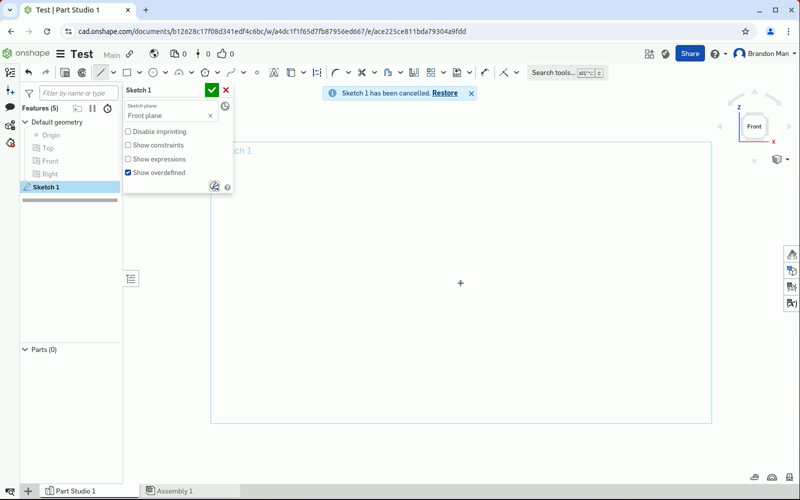
key_down(shift)
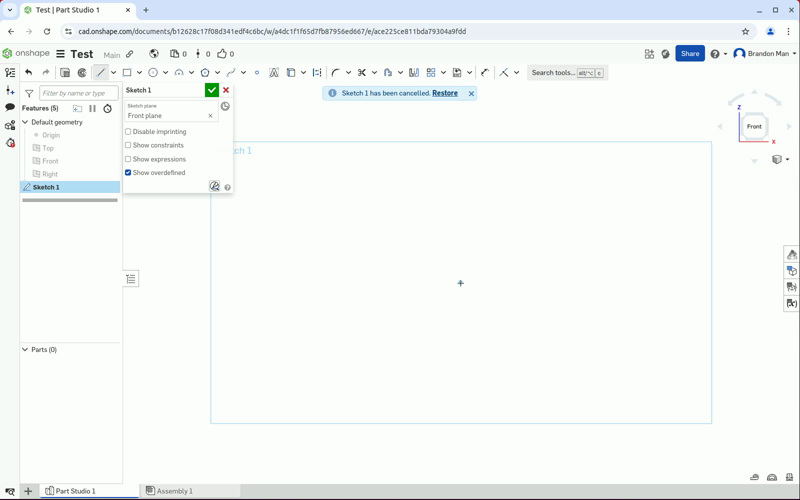
mouse_move(573, 282)
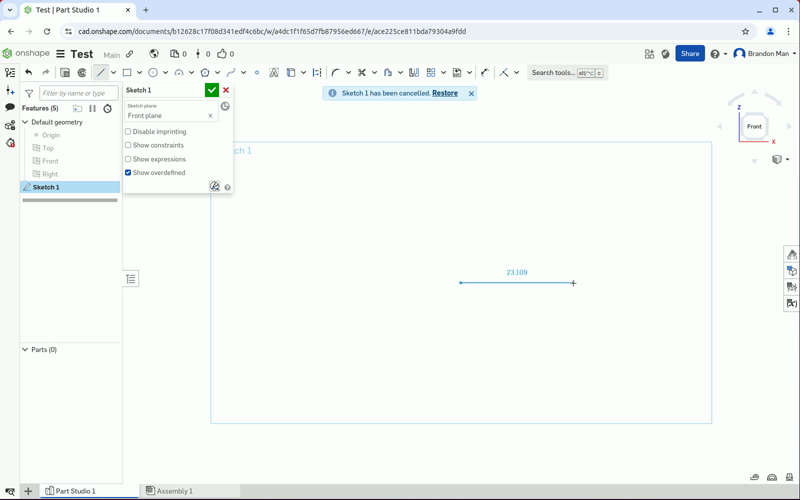
click(573, 282)
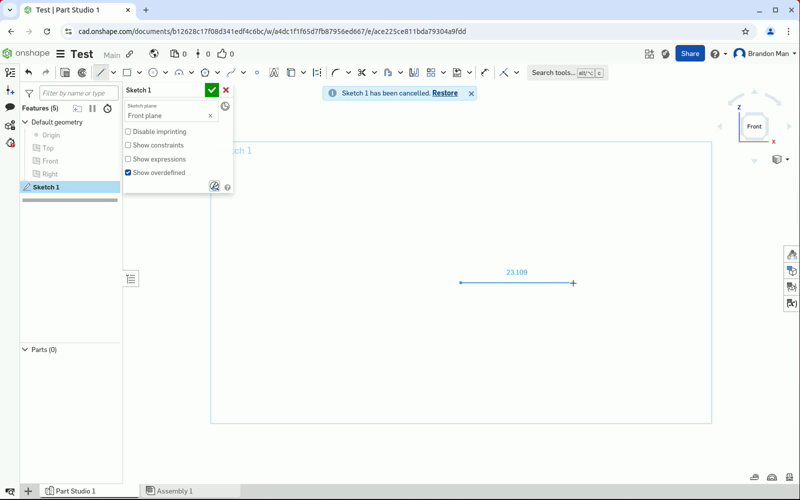
key_up(shift)
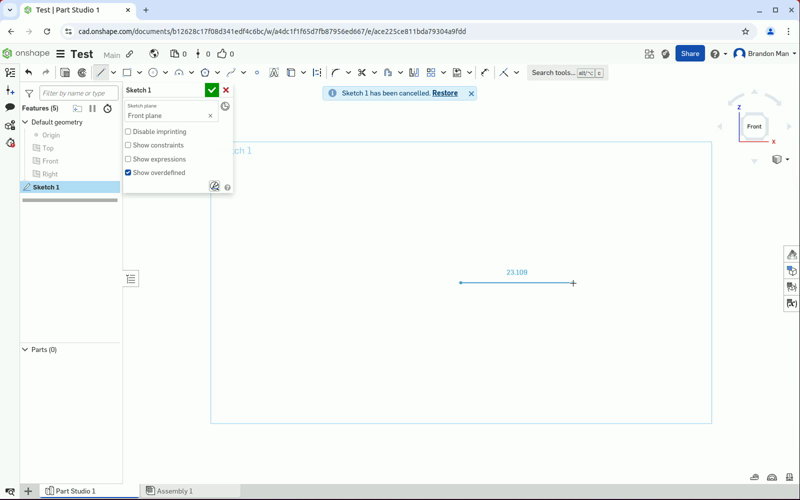
key_down(shift)
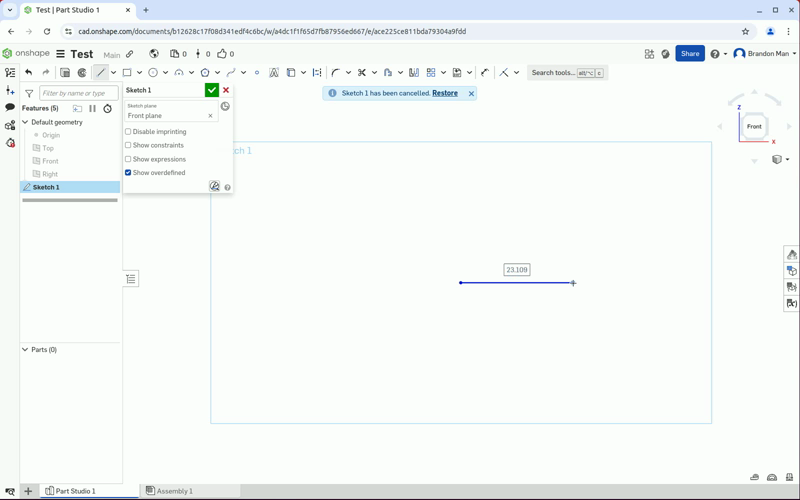
mouse_move(573, 170)
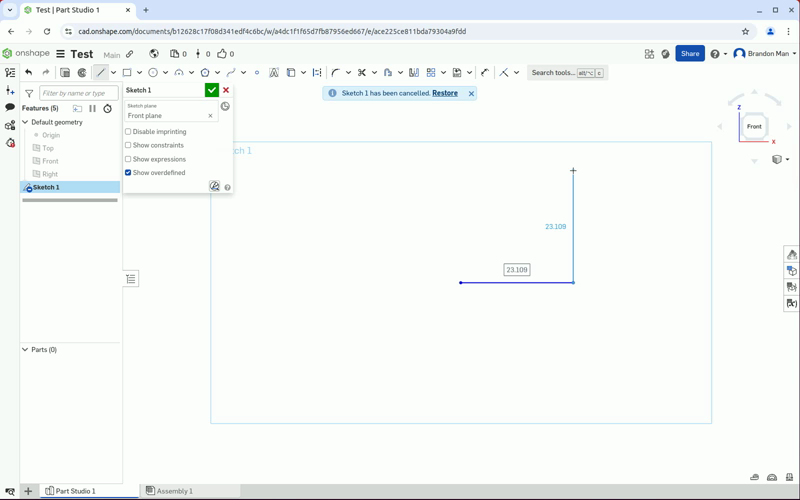
click(573, 170)
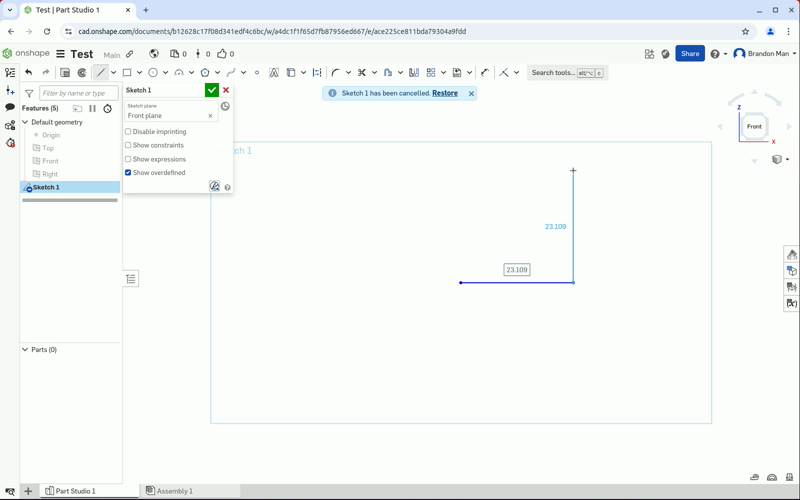
key_up(shift)
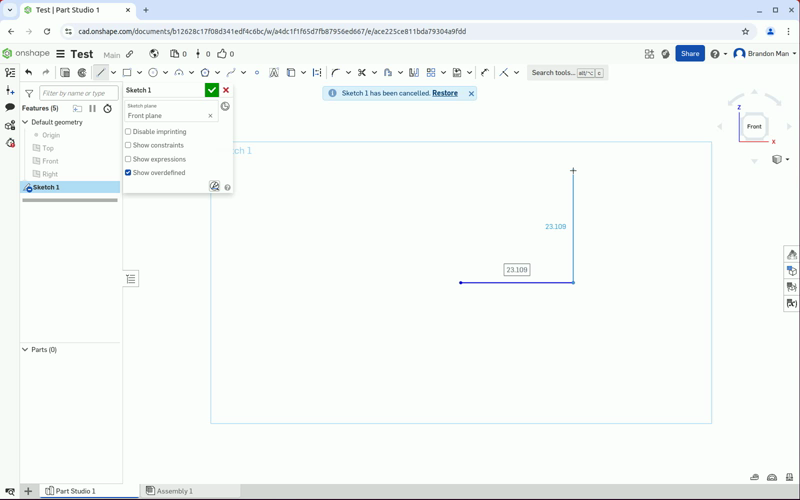
key_down(shift)
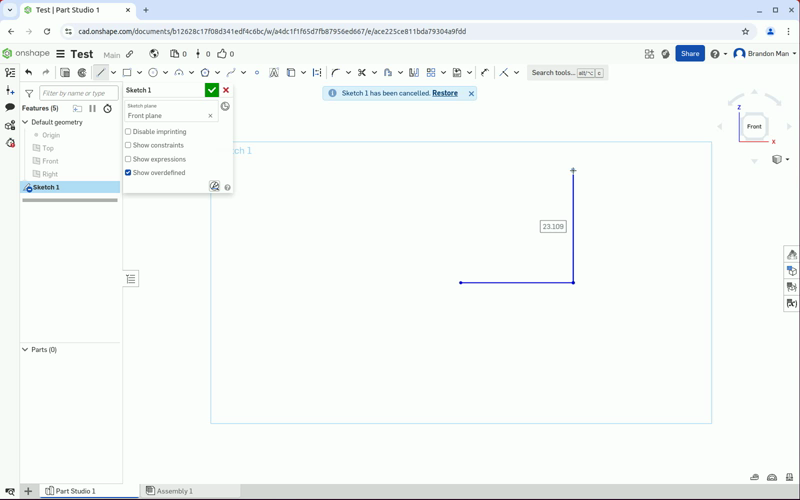
mouse_move(460, 170)
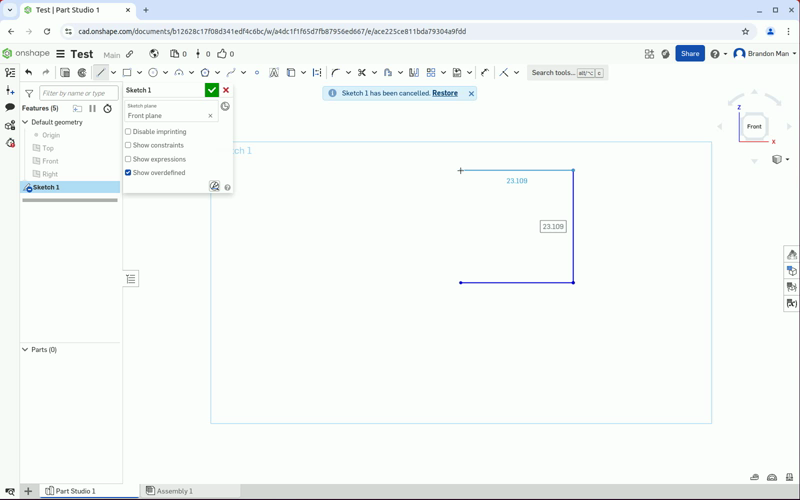
click(460, 170)
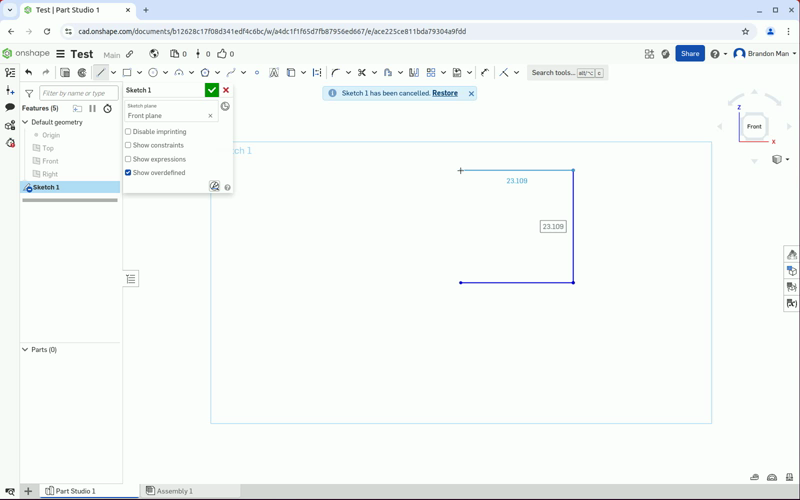
key_up(shift)
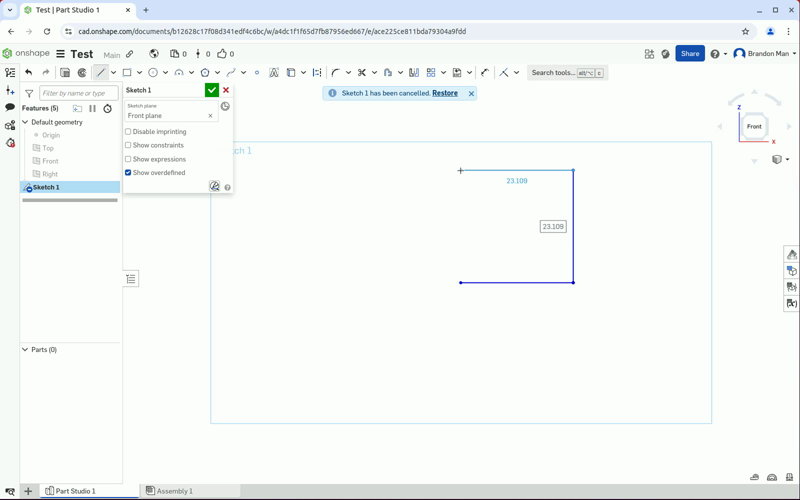
key_down(shift)
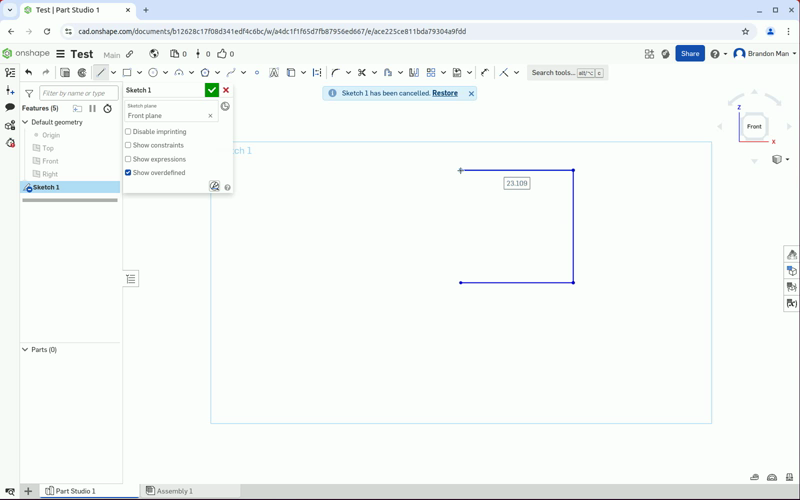
mouse_move(460, 282)
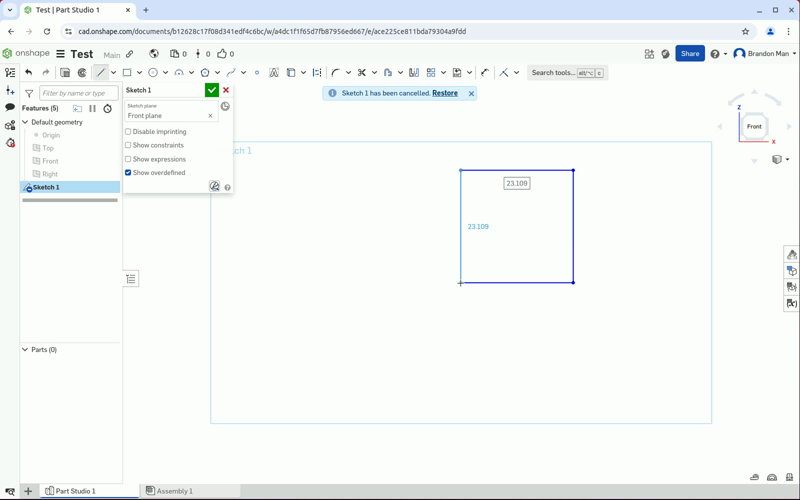
key_up(shift)
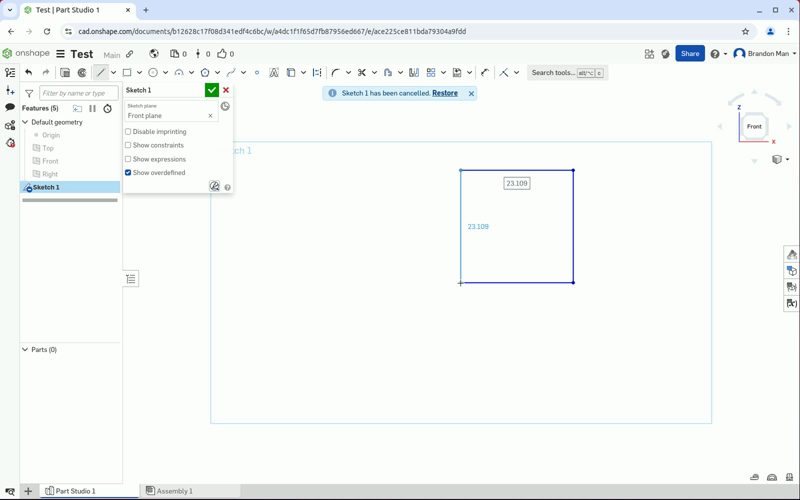
click(460, 282)
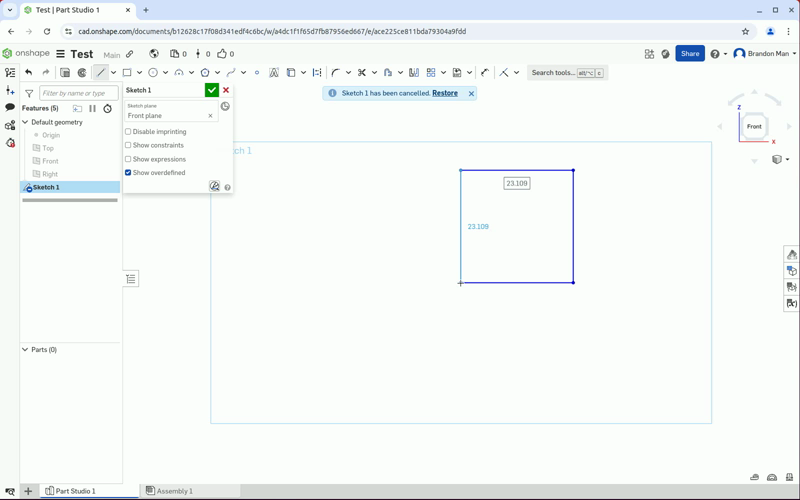
key(esc)
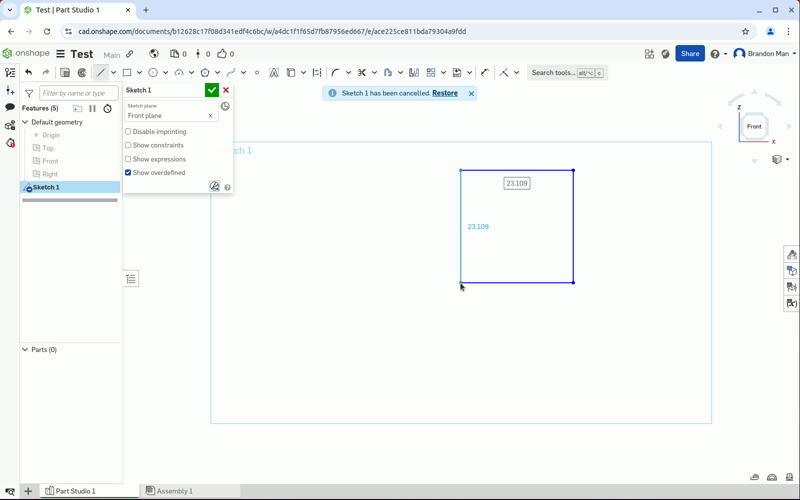
mouse_move(517, 237)
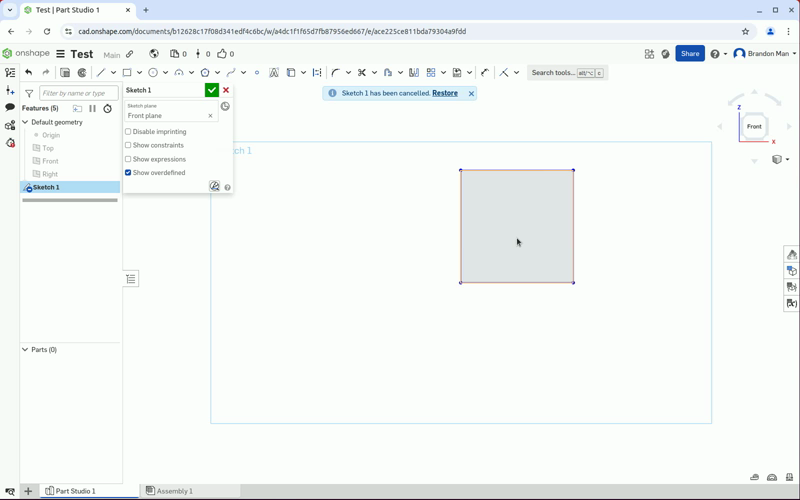
click(517, 237)
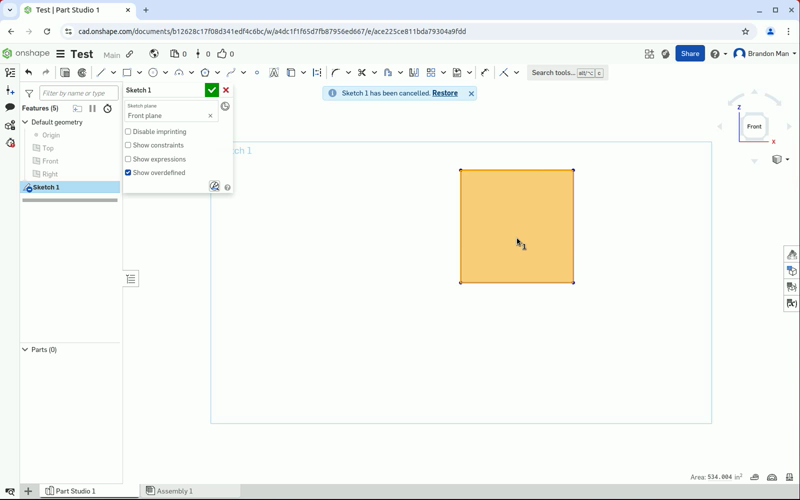
mouse_move(73, 352)
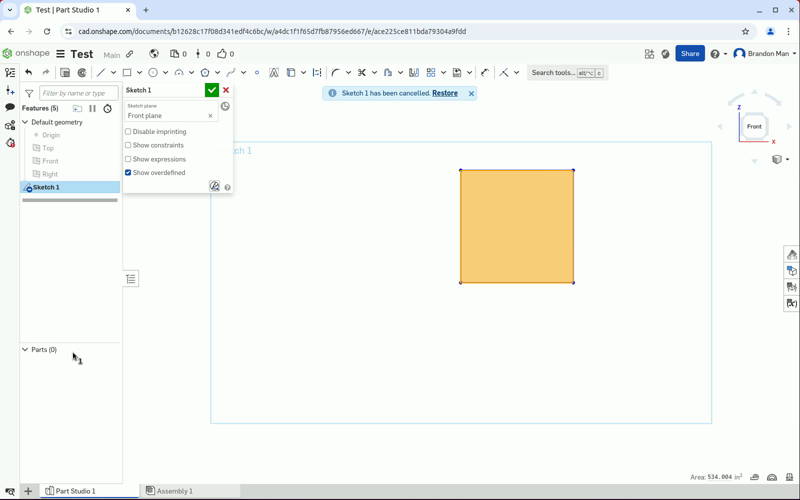
key(shift+y)
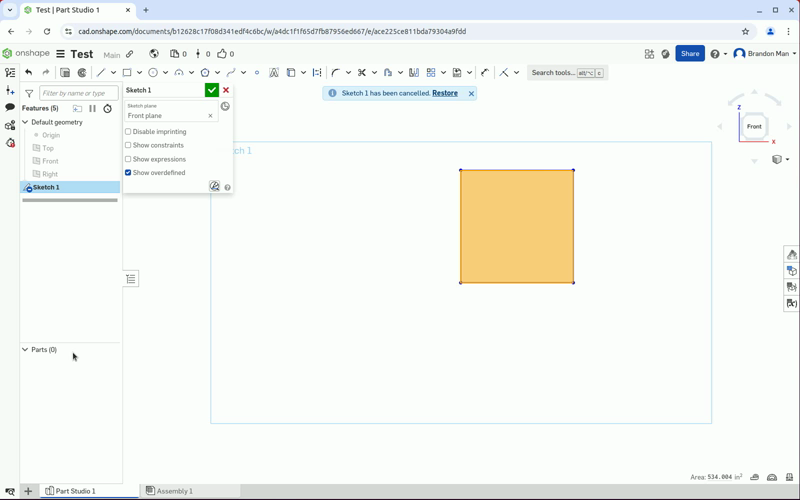
key(shift+e)
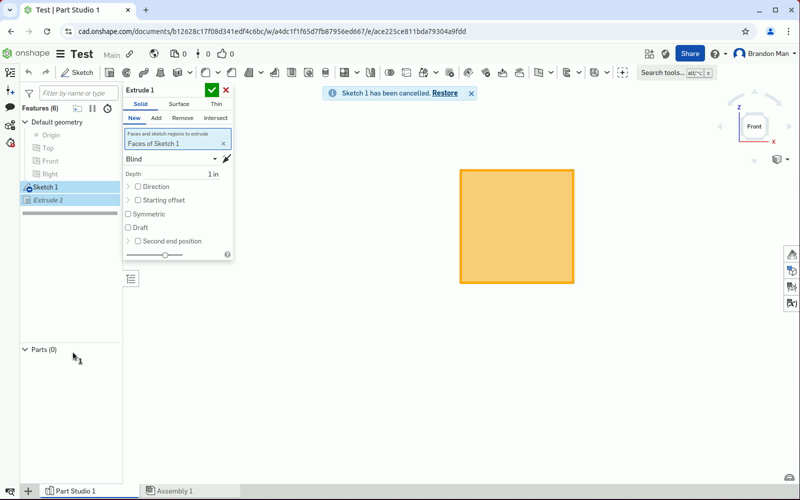
mouse_move(143, 106)
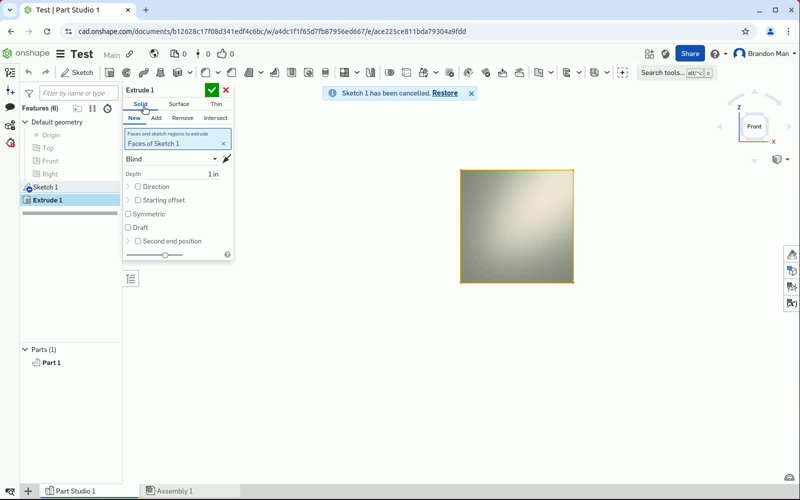
click(143, 106)
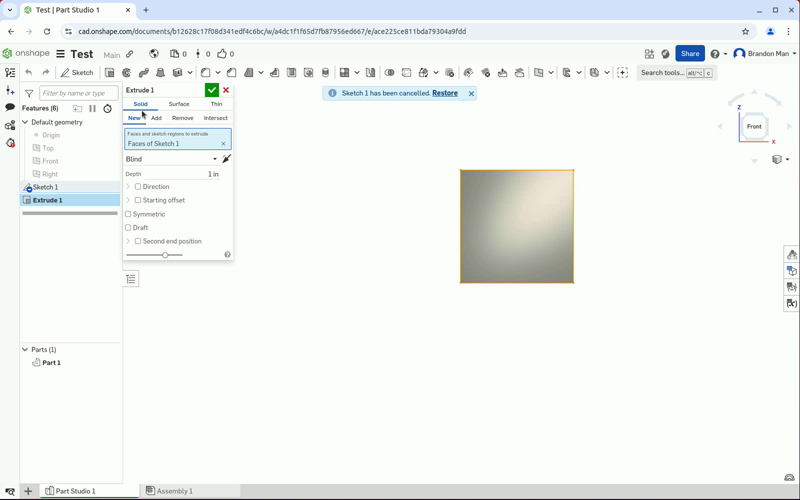
mouse_move(137, 120)
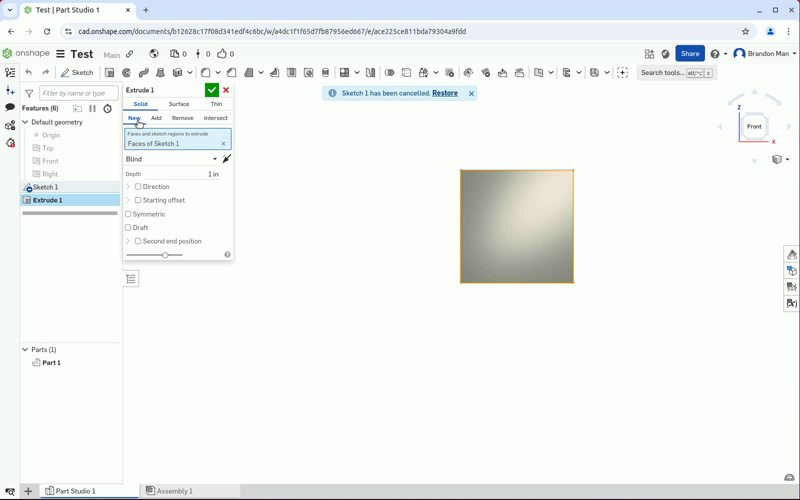
click(137, 120)
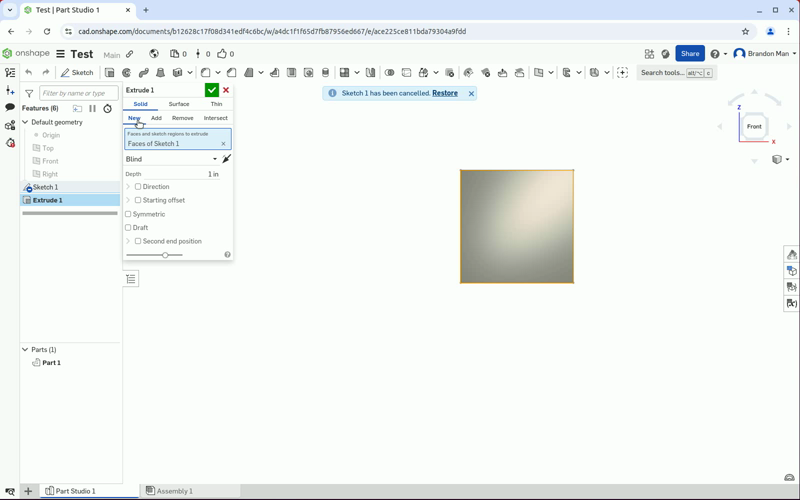
key(tab, 4)
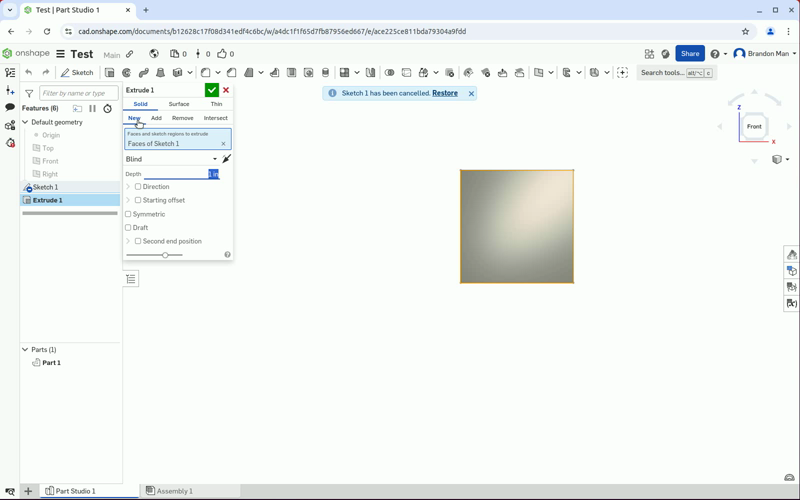
text(11.554)
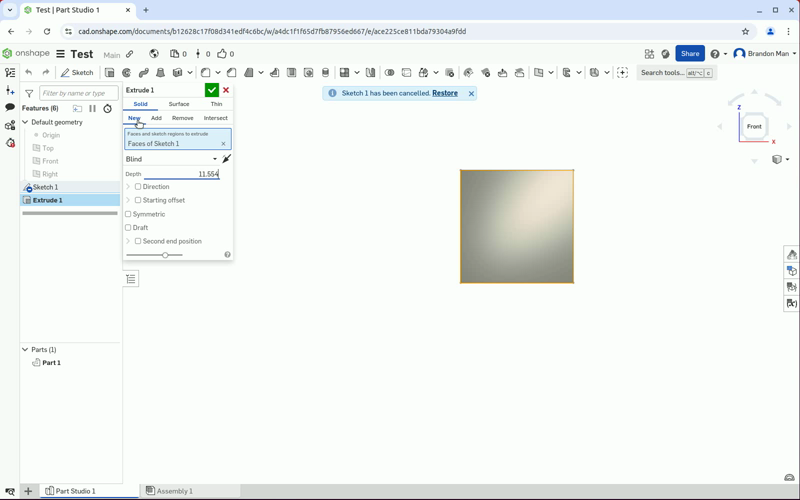
key(enter)
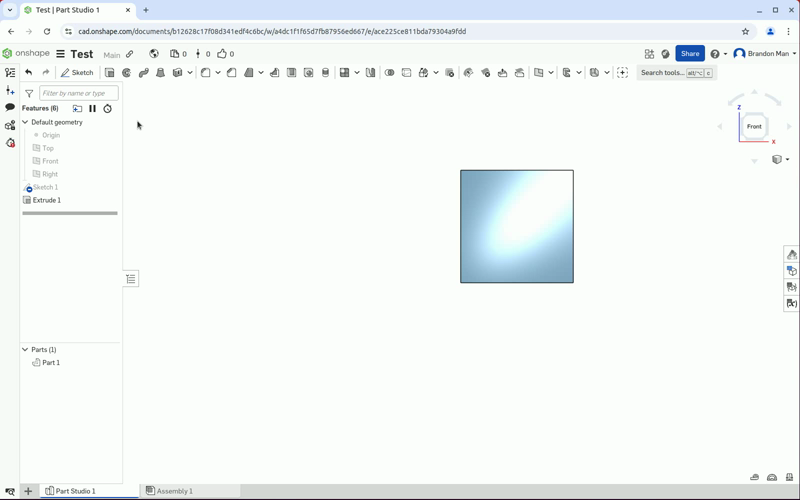
key(shift+h)
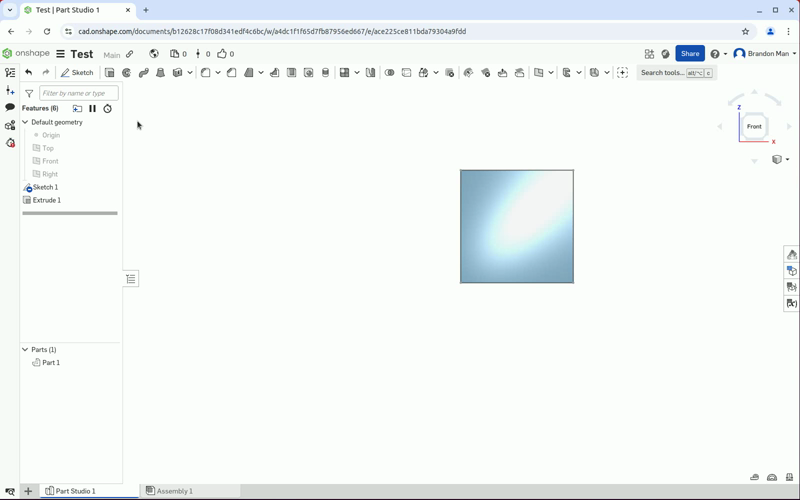
key(shift+h)
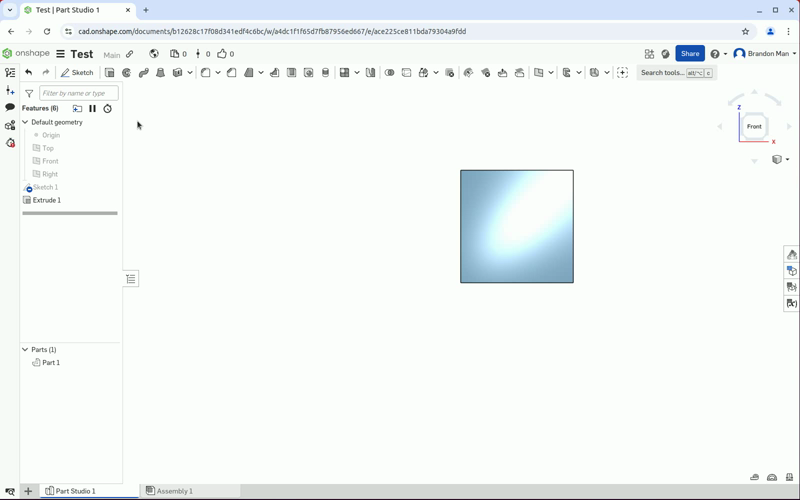
mouse_move(73, 189)
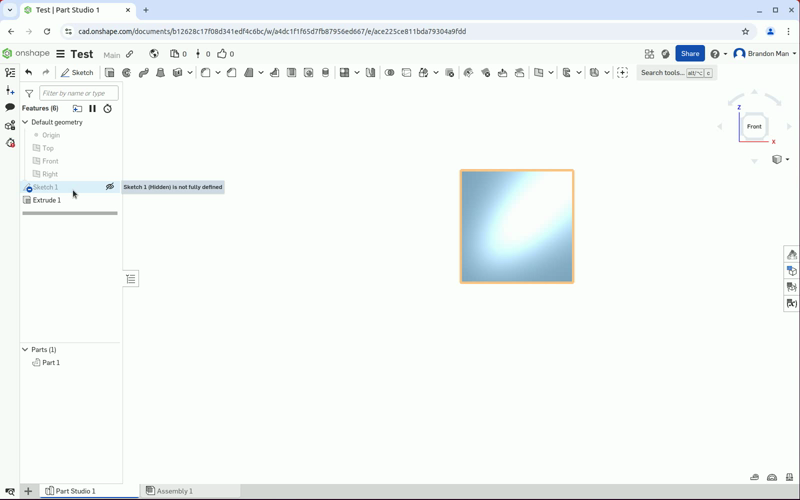
click(73, 189)
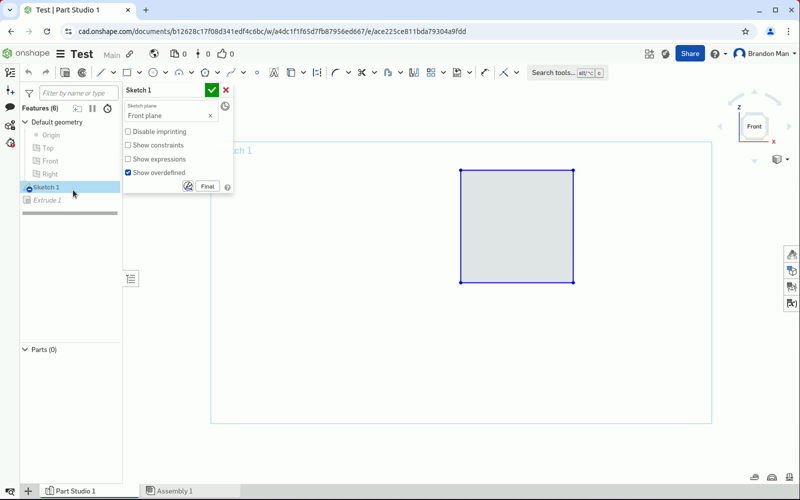
mouse_move(229, 92)
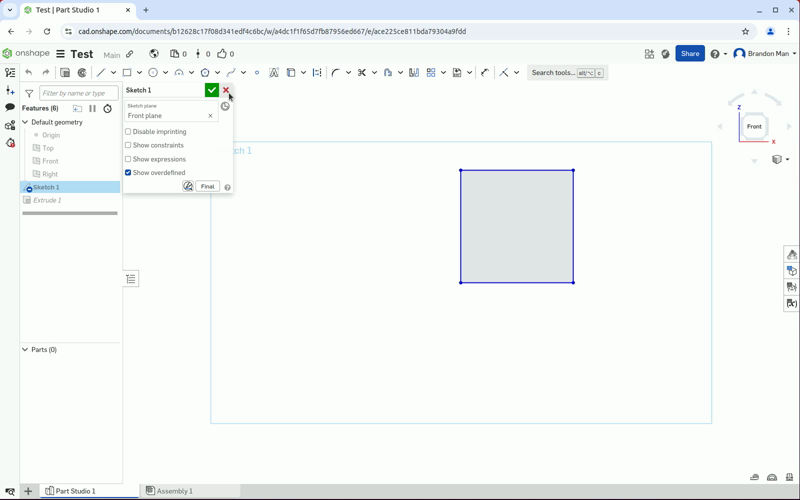
click(229, 92)
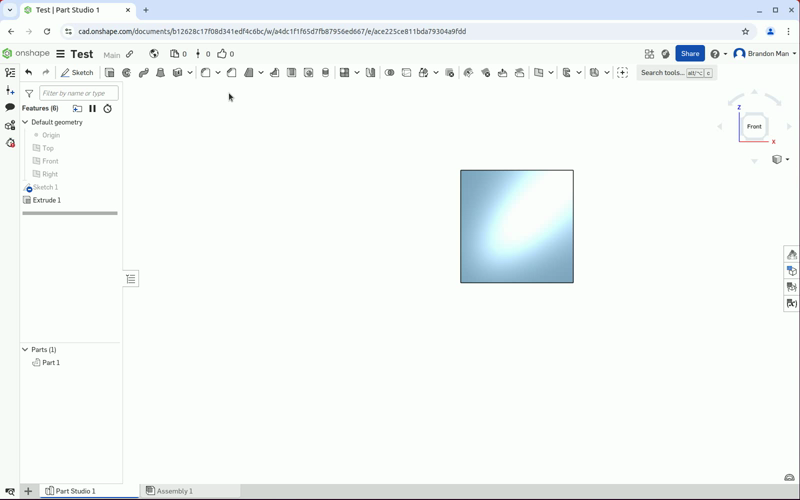
mouse_move(541, 75)
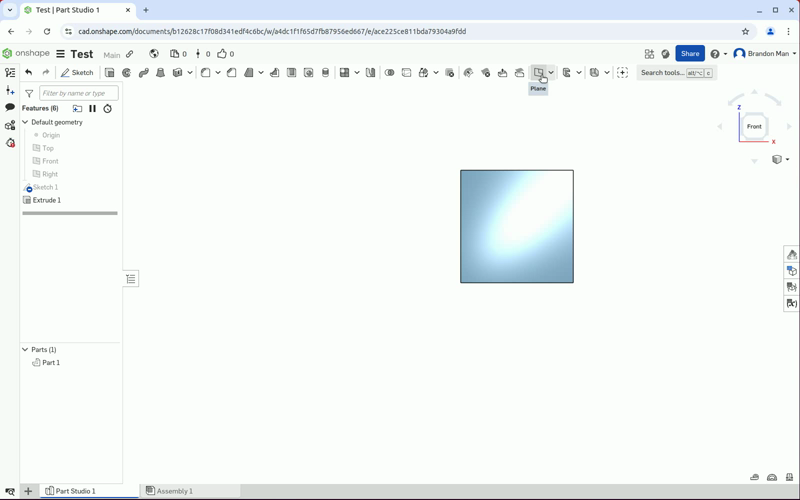
click(541, 75)
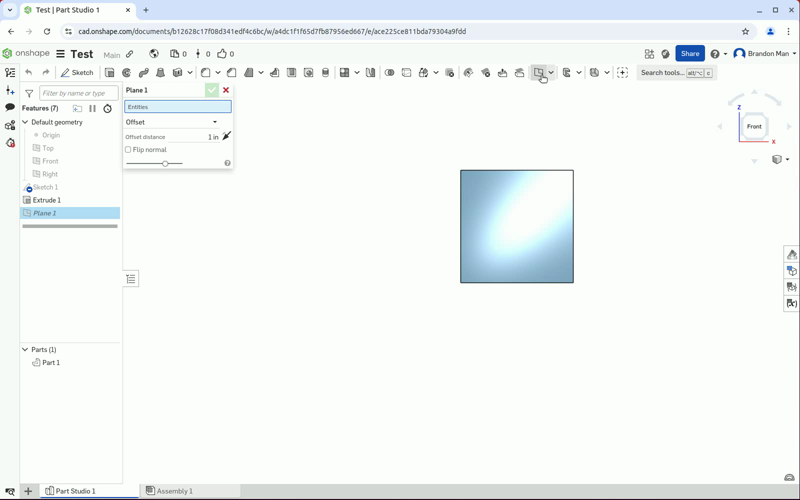
mouse_move(73, 163)
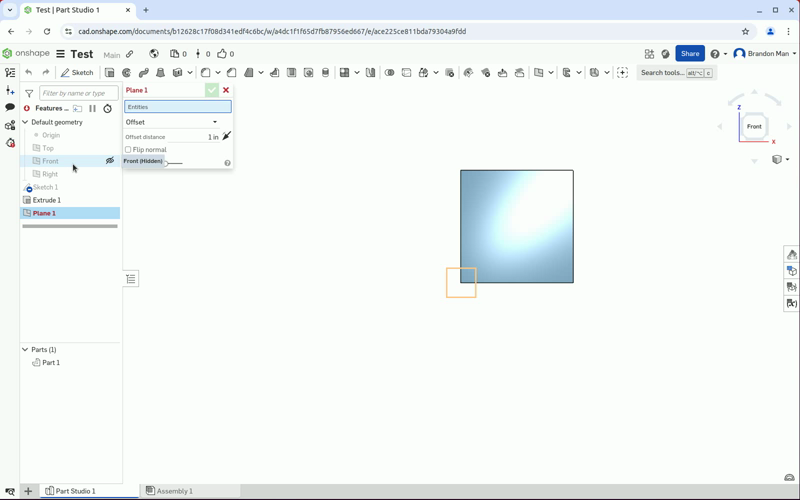
click(73, 163)
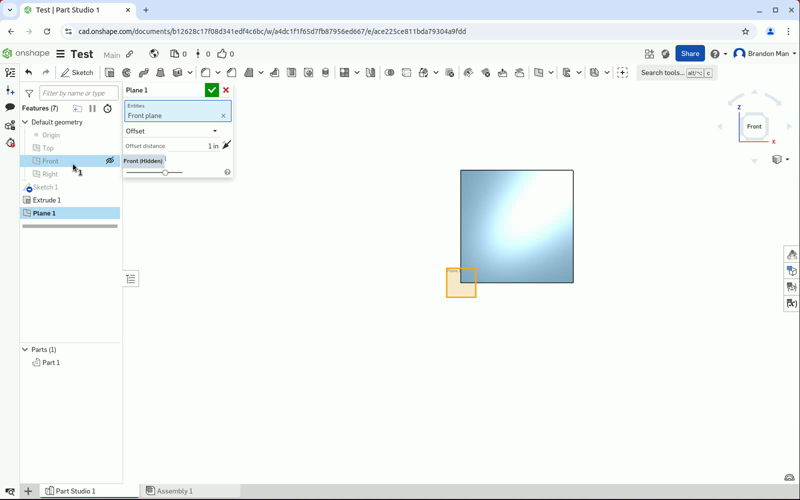
key(tab, 2)
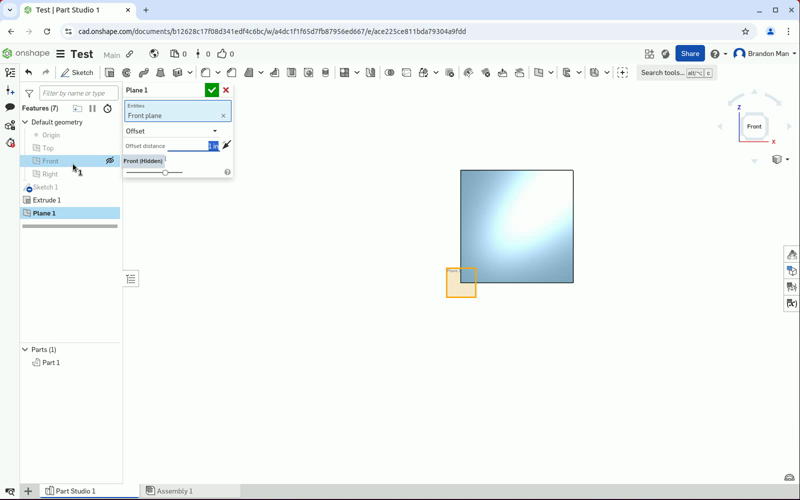
text(11.554)
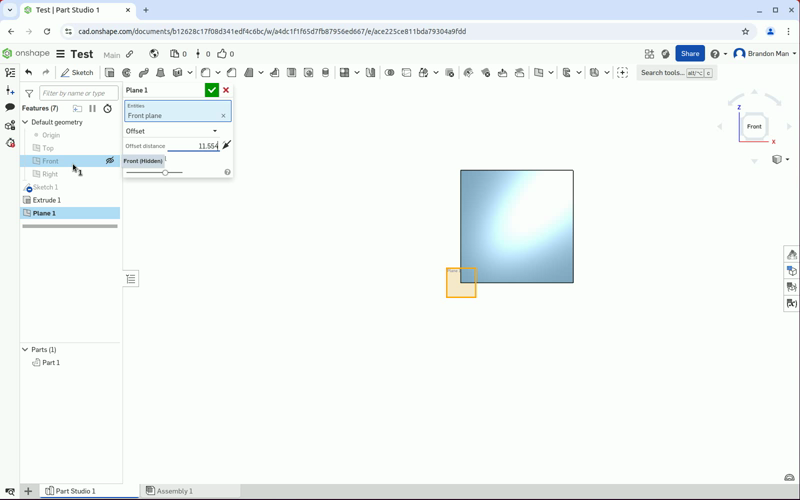
key(enter, 2)
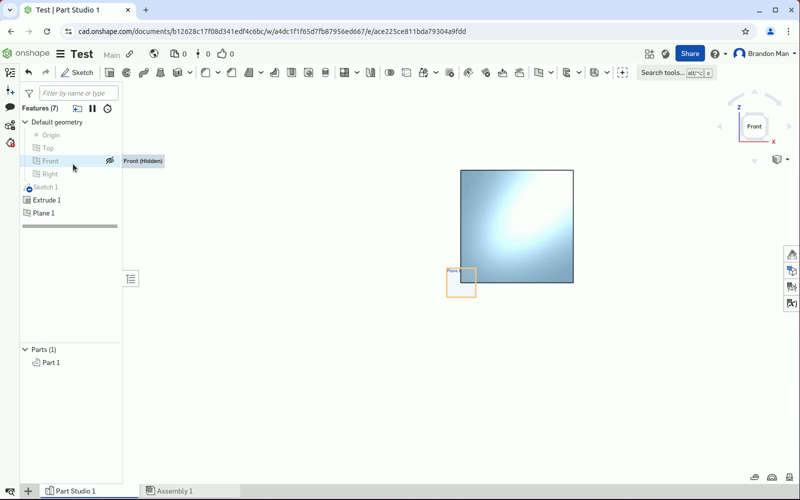
key(shift+s)
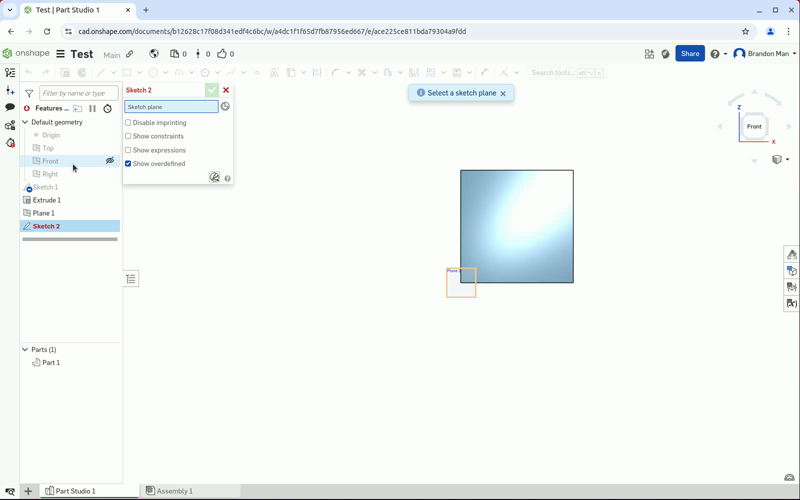
mouse_move(73, 215)
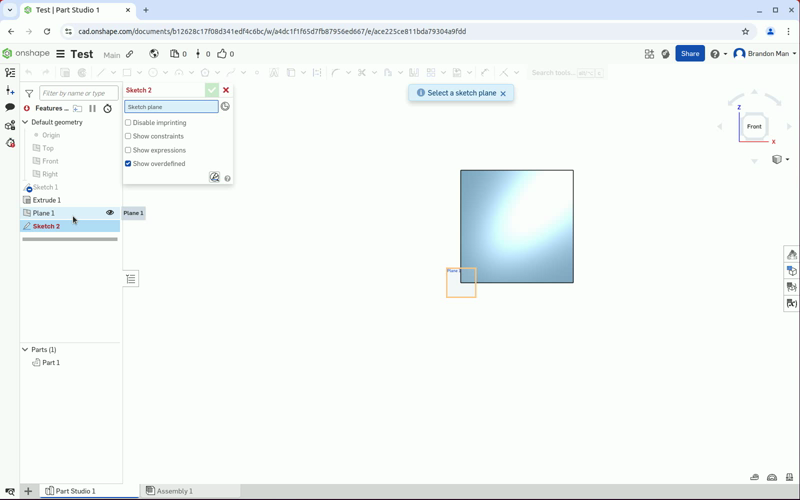
click(73, 215)
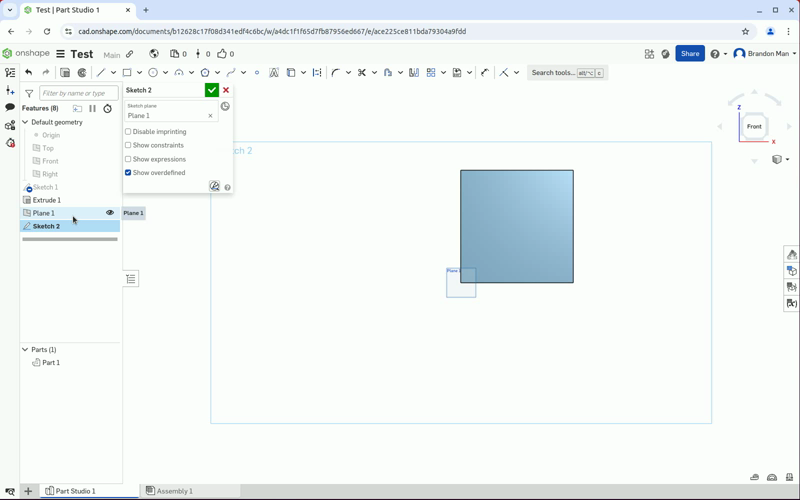
mouse_move(73, 352)
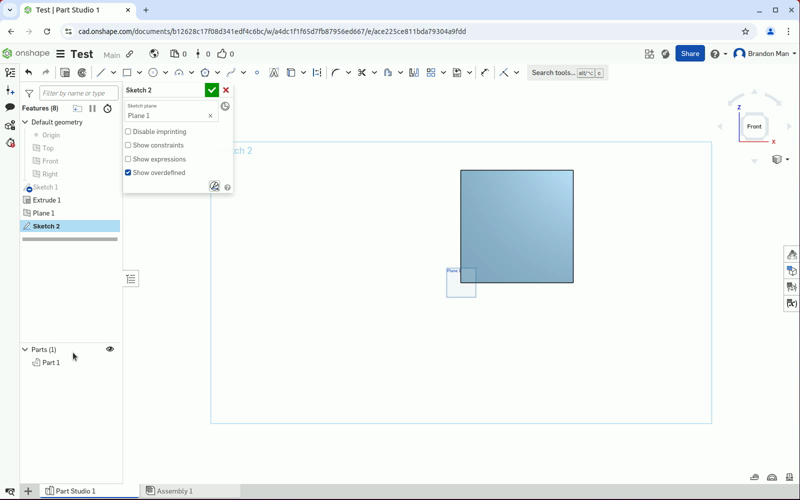
key(y)
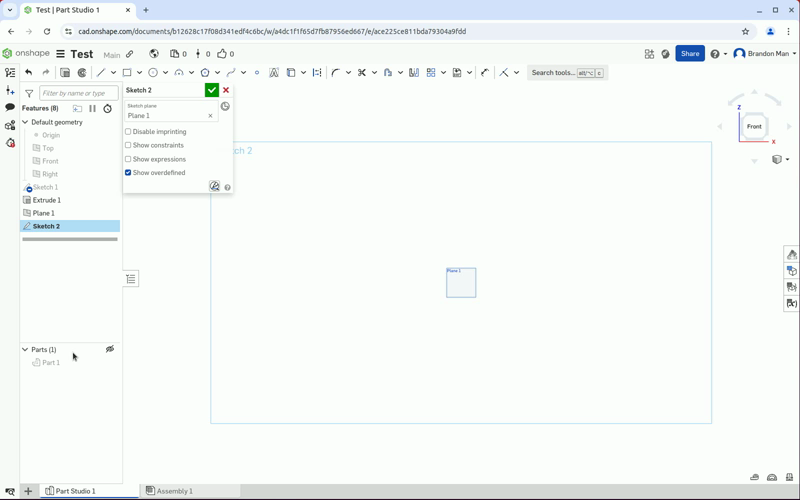
key(l)
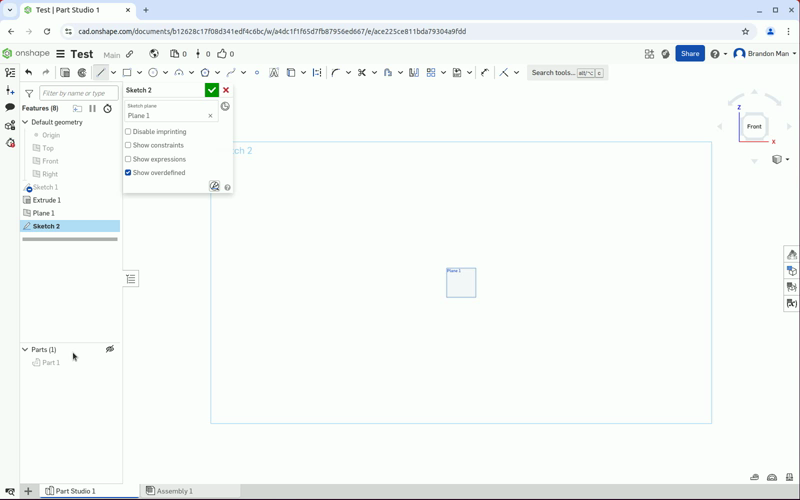
key_down(shift)
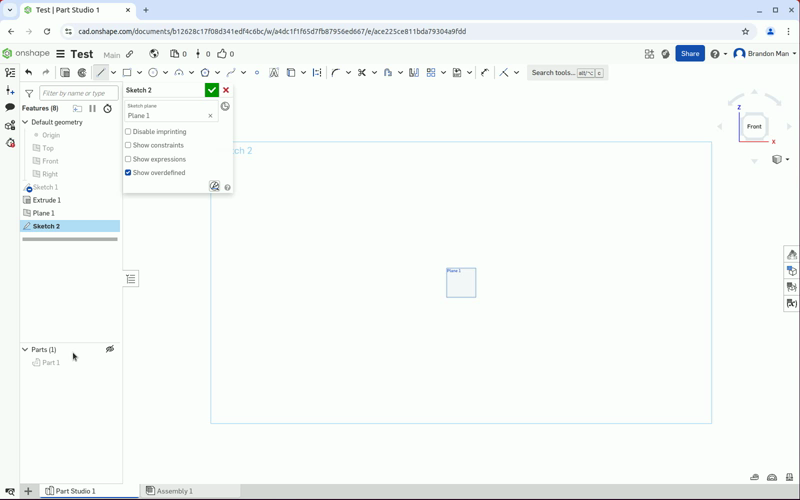
mouse_move(460, 282)
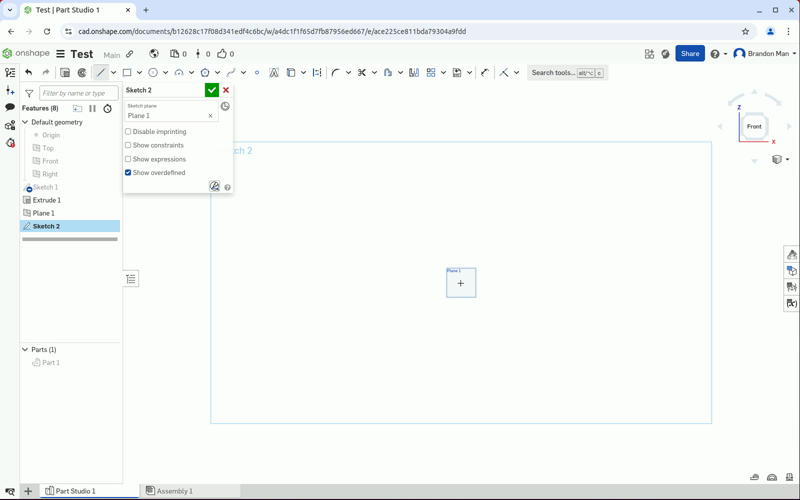
click(460, 282)
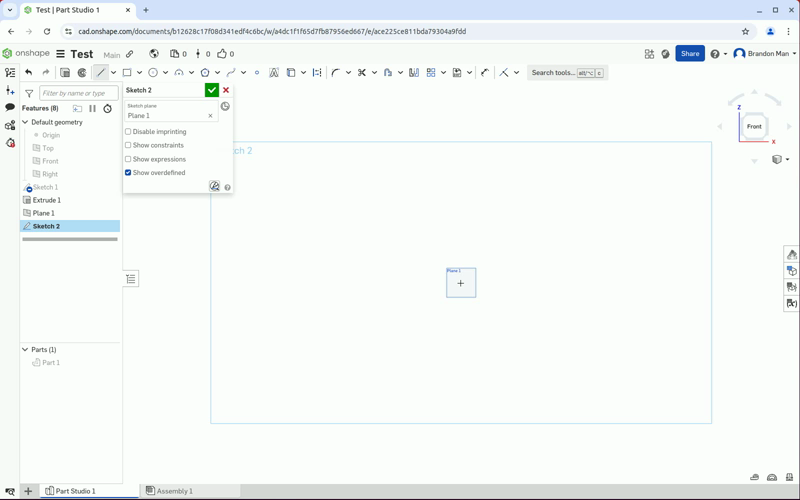
key_up(shift)
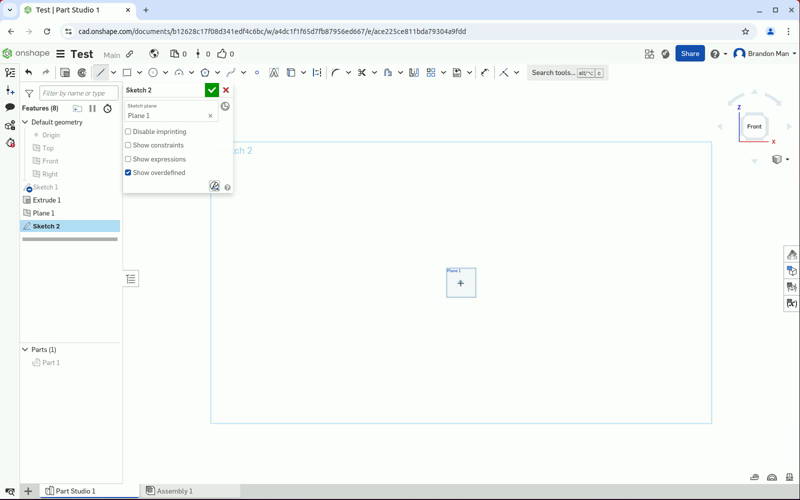
key_down(shift)
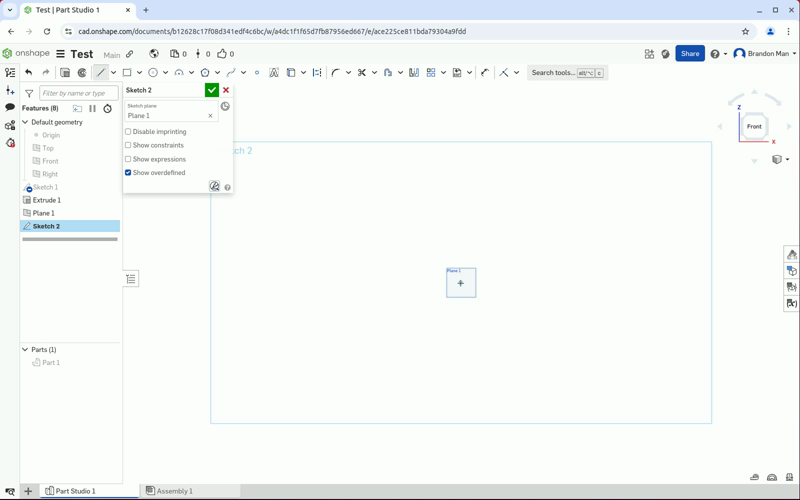
mouse_move(490, 282)
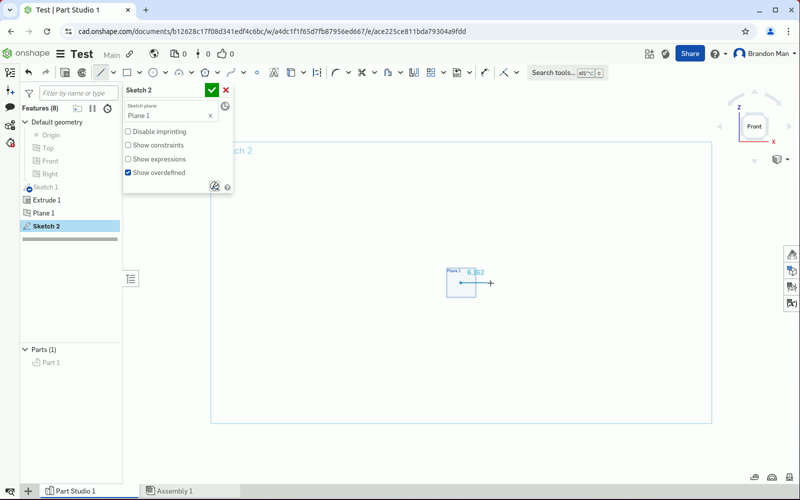
mouse_move(517, 282)
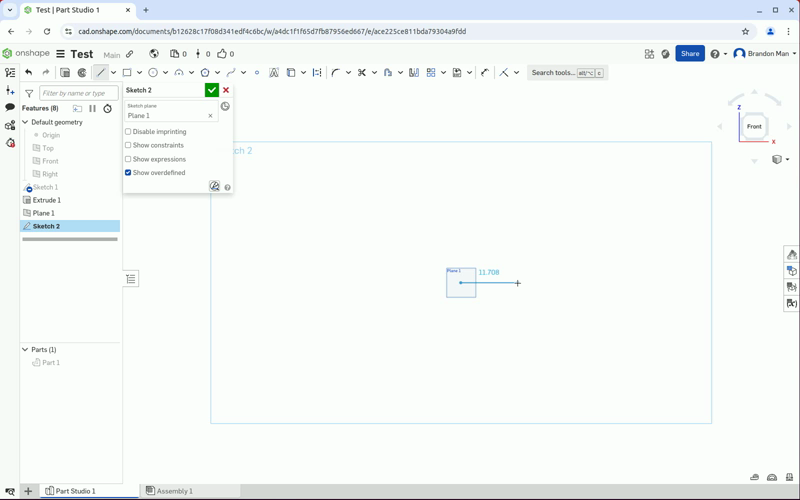
click(517, 282)
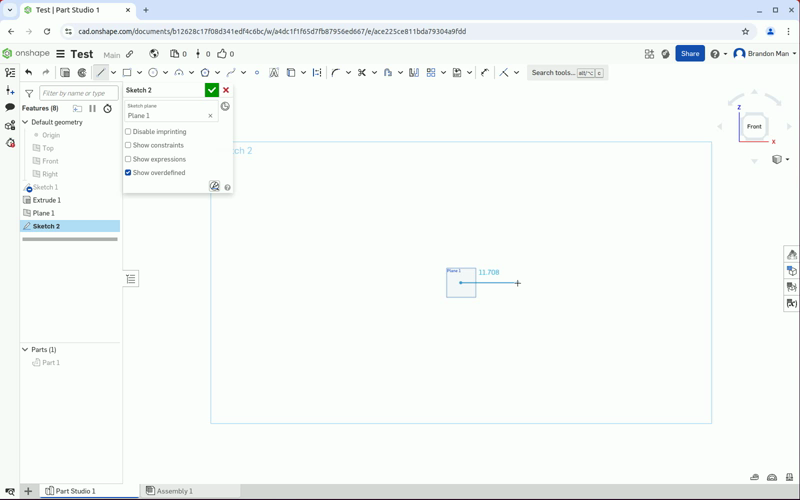
key_up(shift)
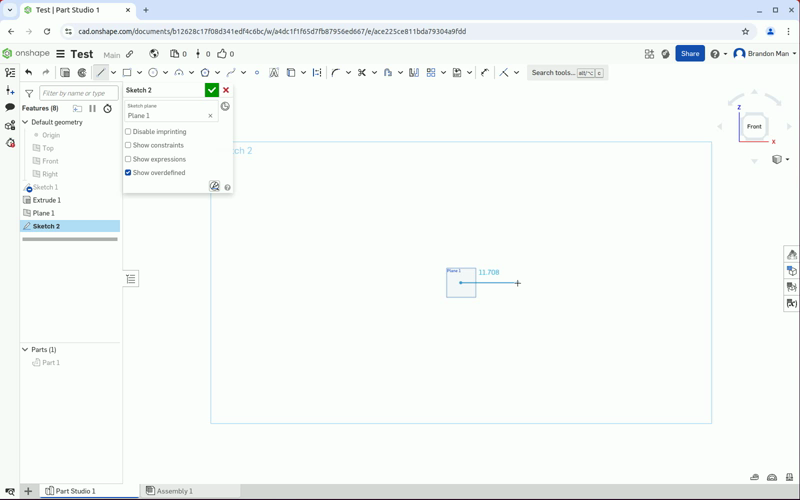
key_down(shift)
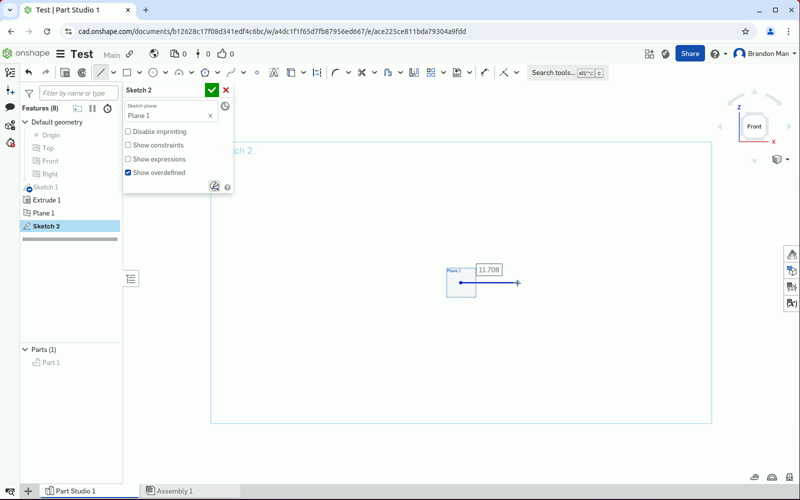
mouse_move(547, 282)
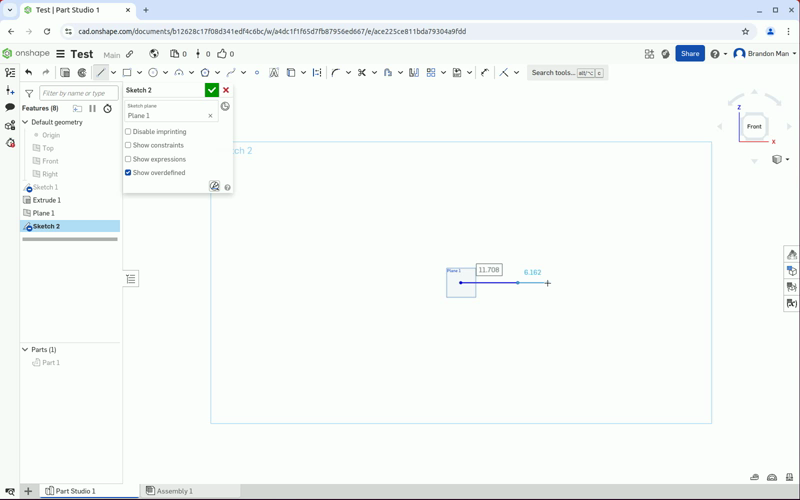
mouse_move(517, 226)
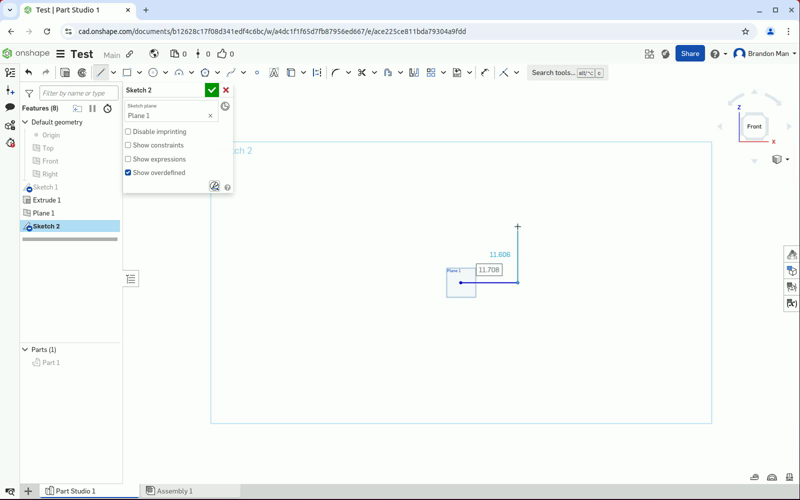
click(517, 226)
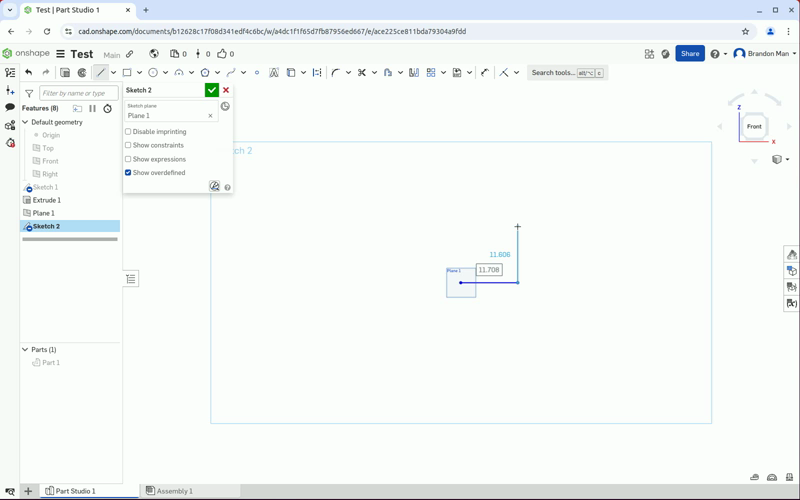
key_up(shift)
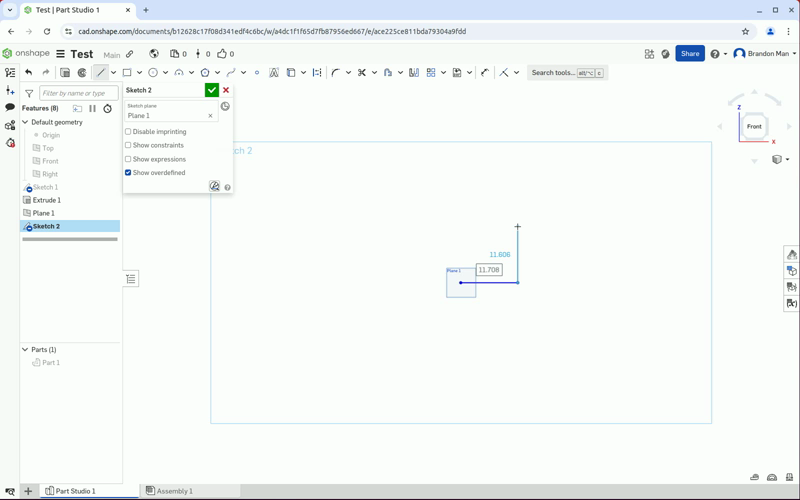
key_down(shift)
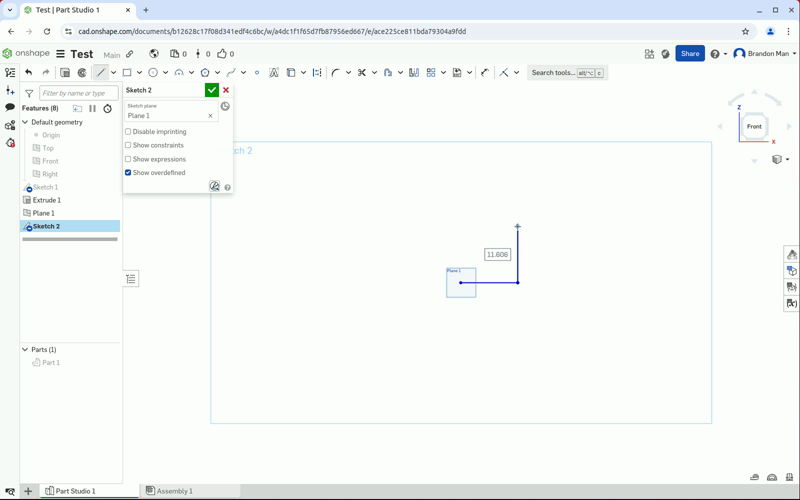
mouse_move(547, 226)
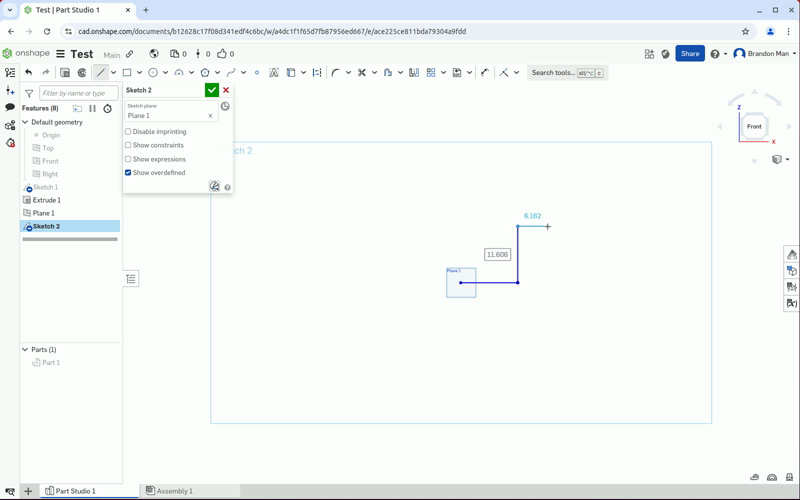
mouse_move(460, 226)
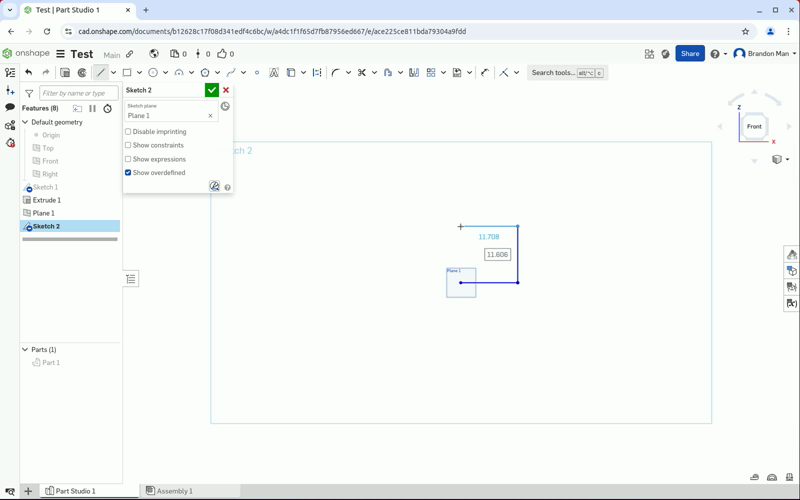
click(460, 226)
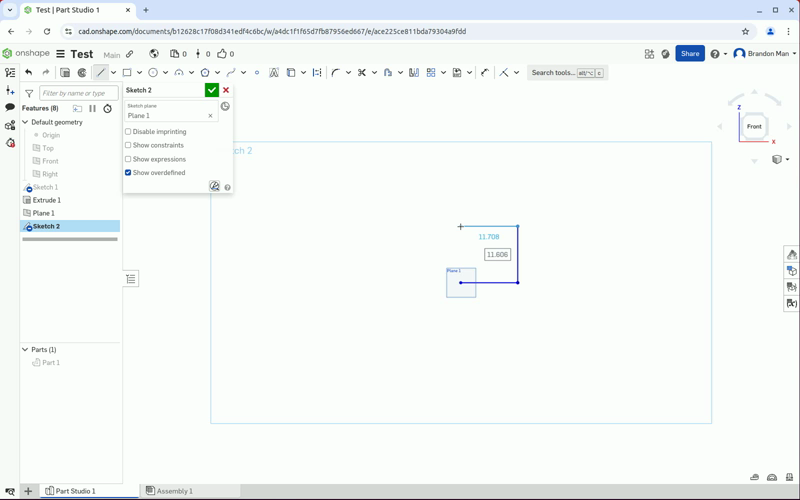
key_up(shift)
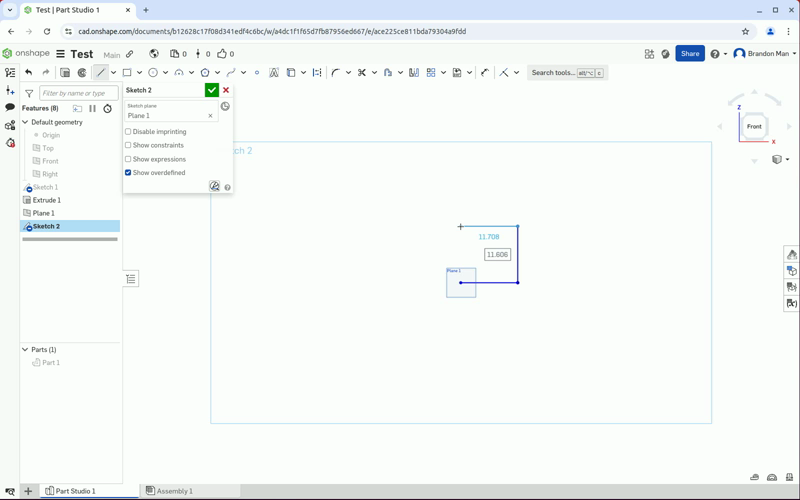
mouse_move(490, 226)
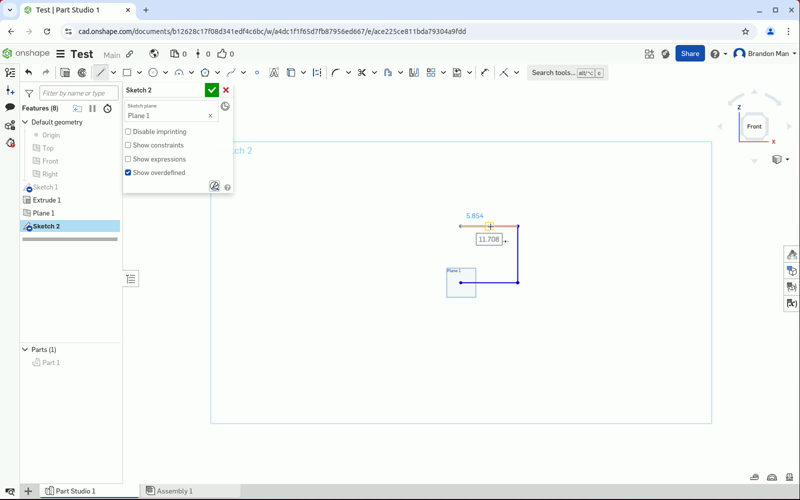
key_down(shift)
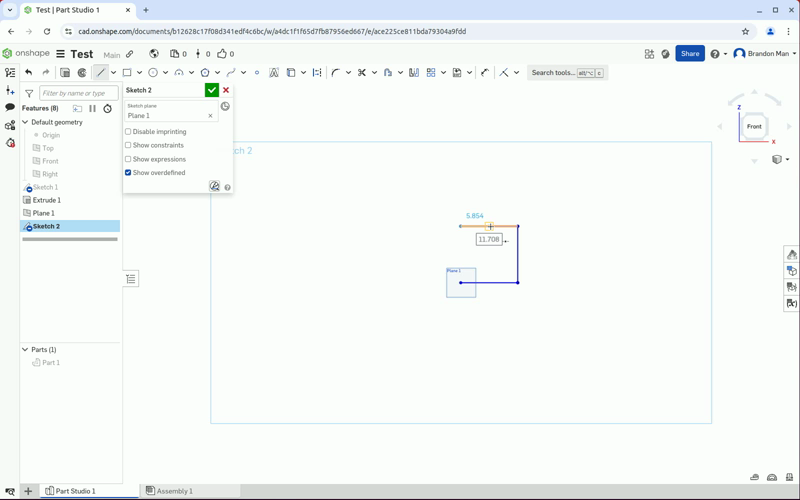
mouse_move(460, 282)
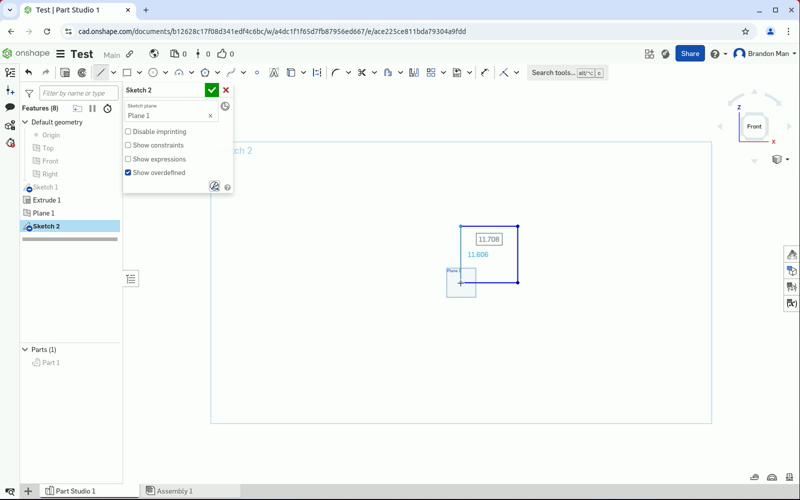
key_up(shift)
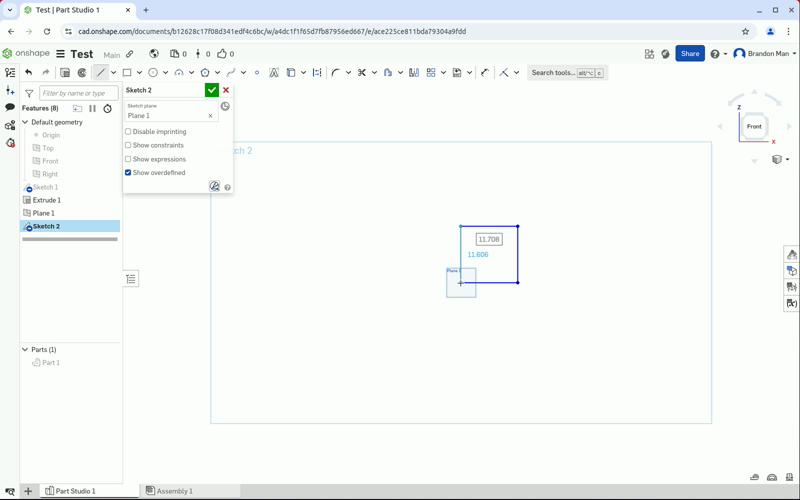
click(460, 282)
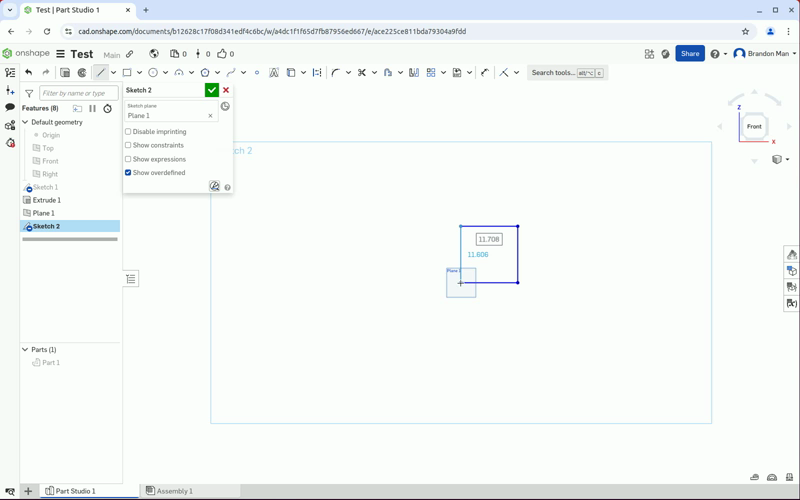
key(esc)
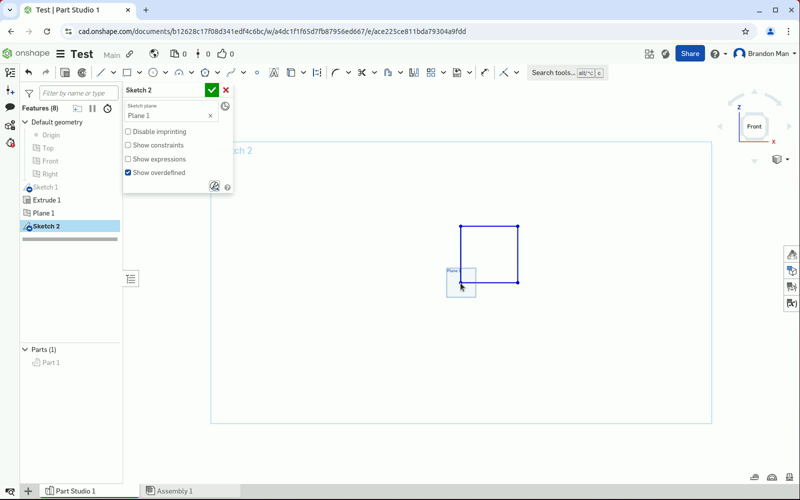
mouse_move(491, 267)
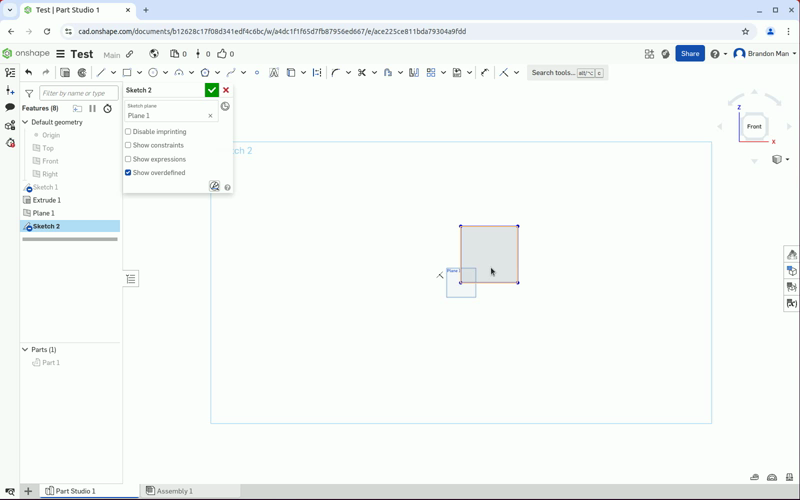
click(491, 267)
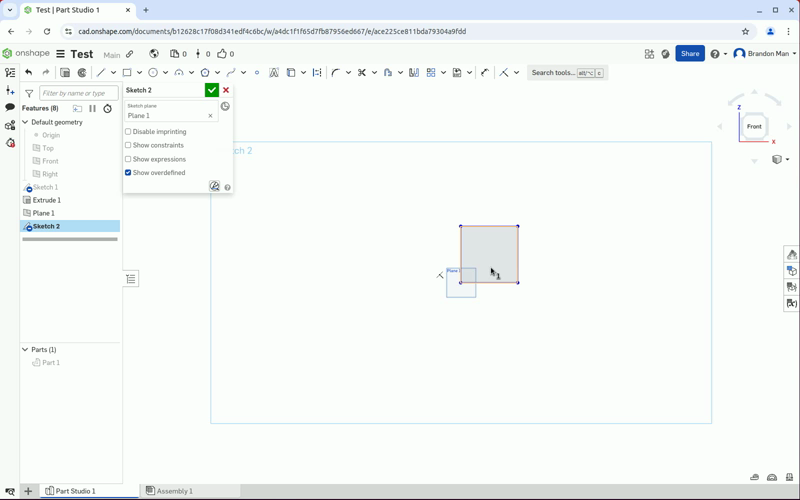
mouse_move(73, 352)
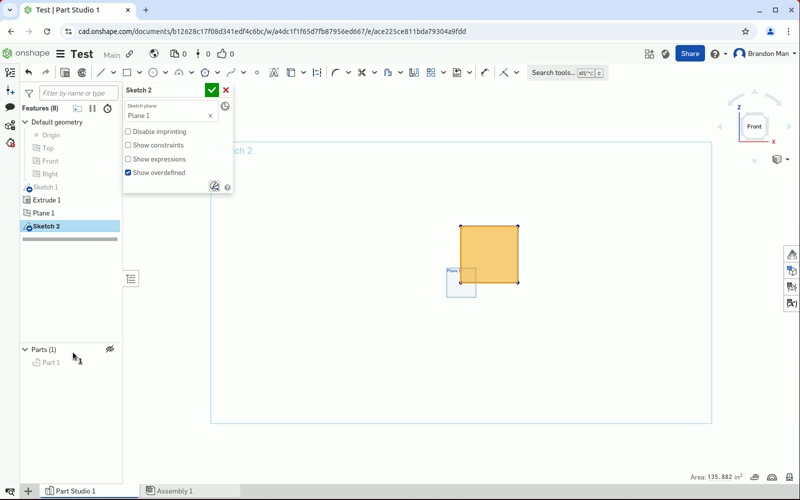
key(shift+y)
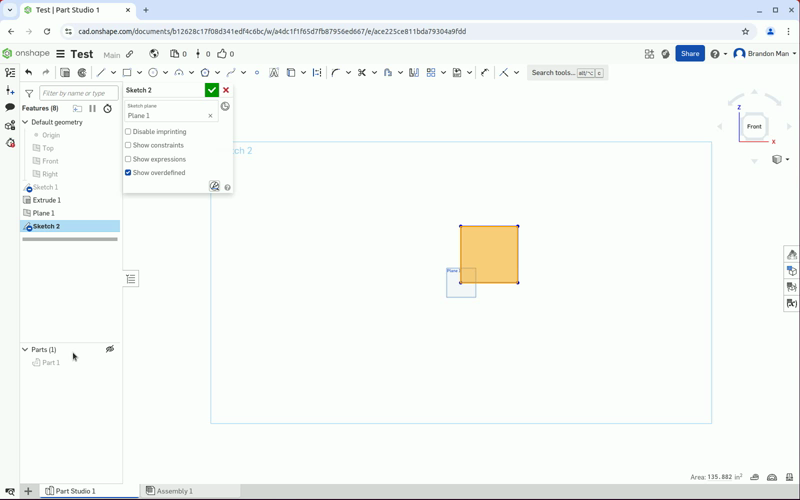
key(shift+e)
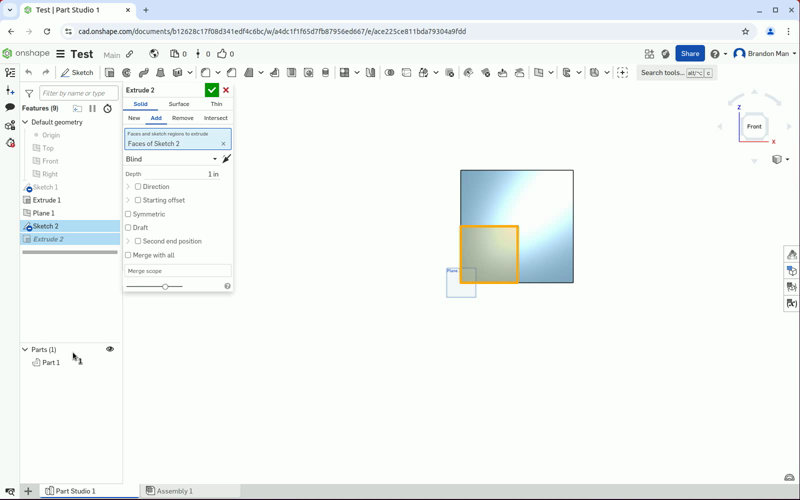
mouse_move(143, 106)
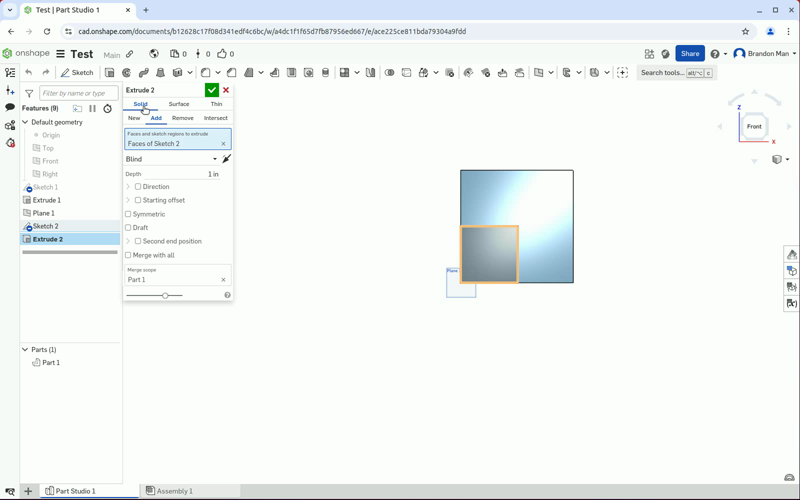
click(143, 106)
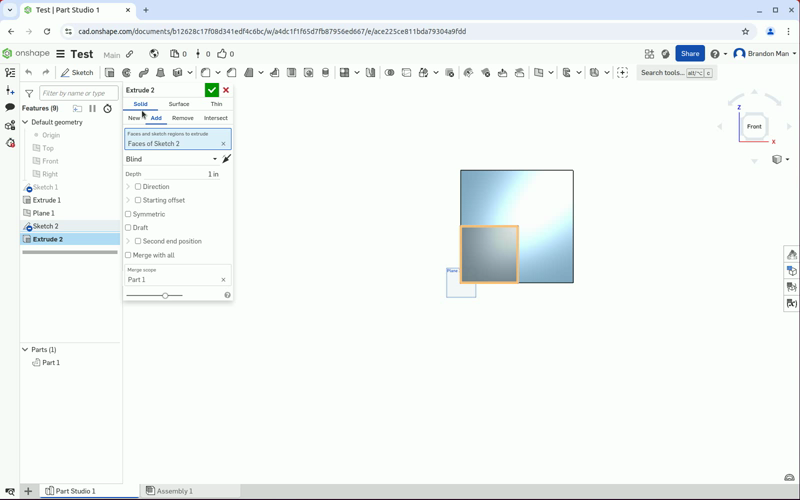
mouse_move(137, 120)
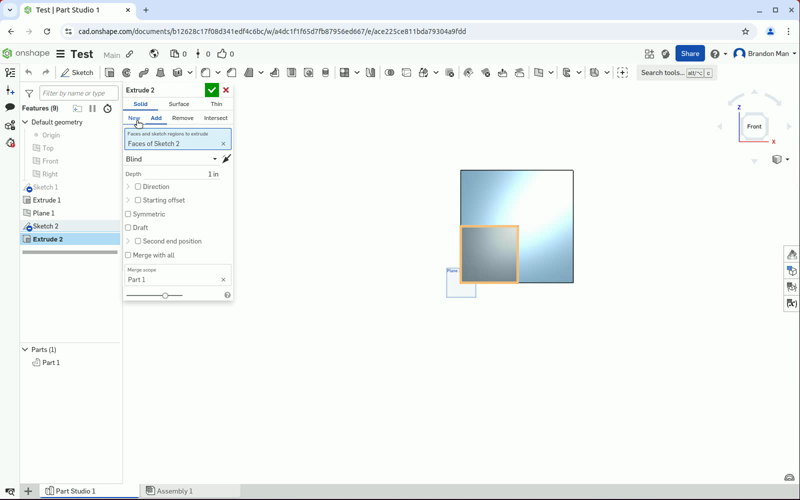
click(137, 120)
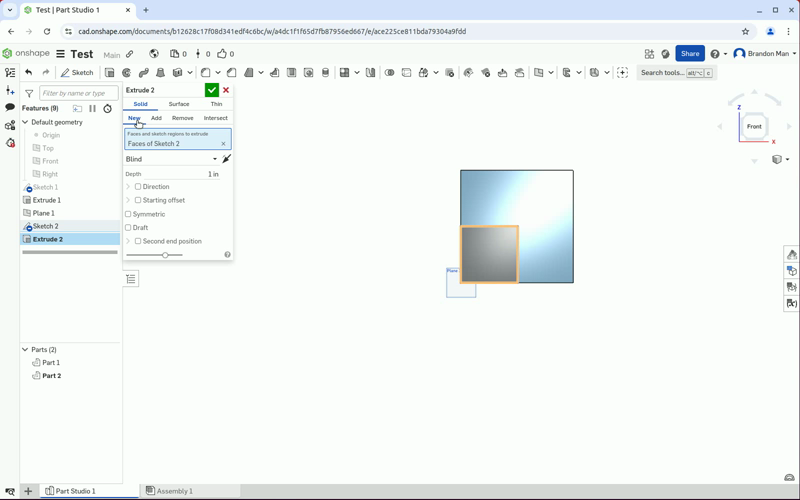
key(tab, 4)
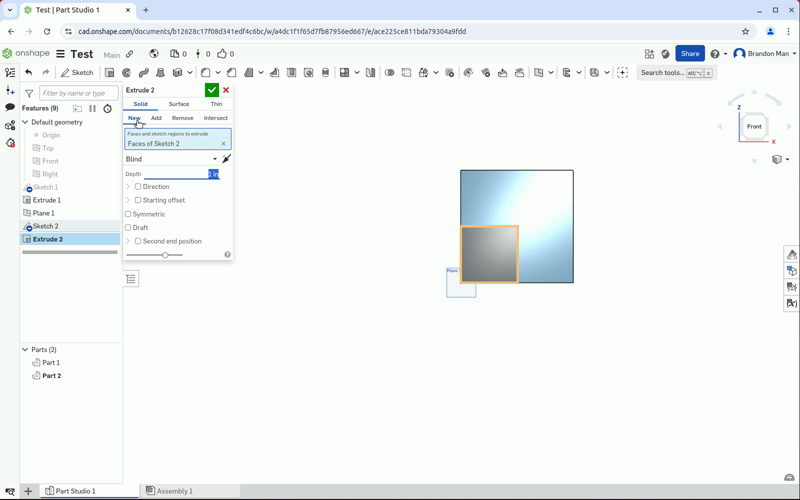
text(11.554)
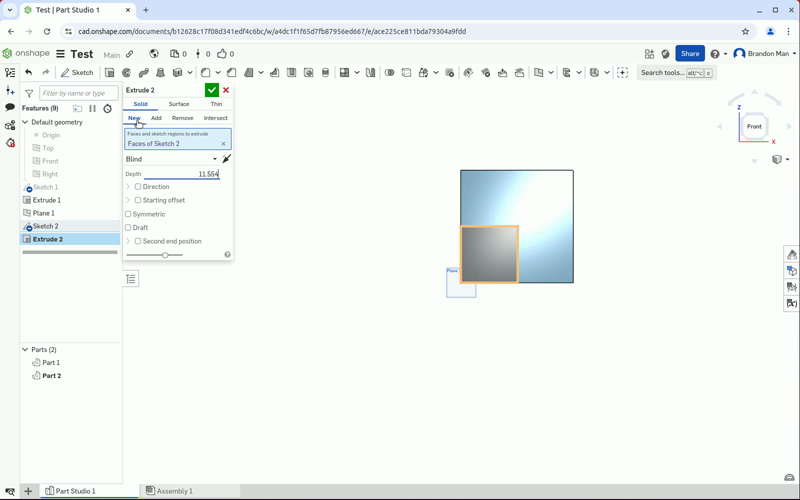
key(enter)
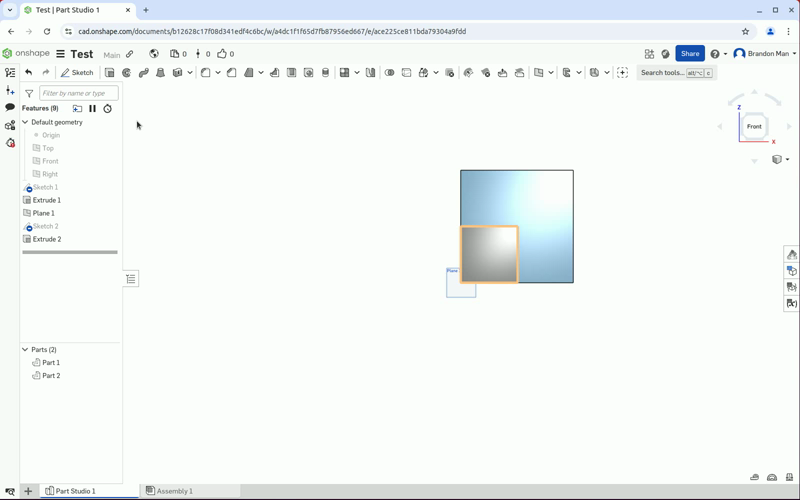
key(shift+h)
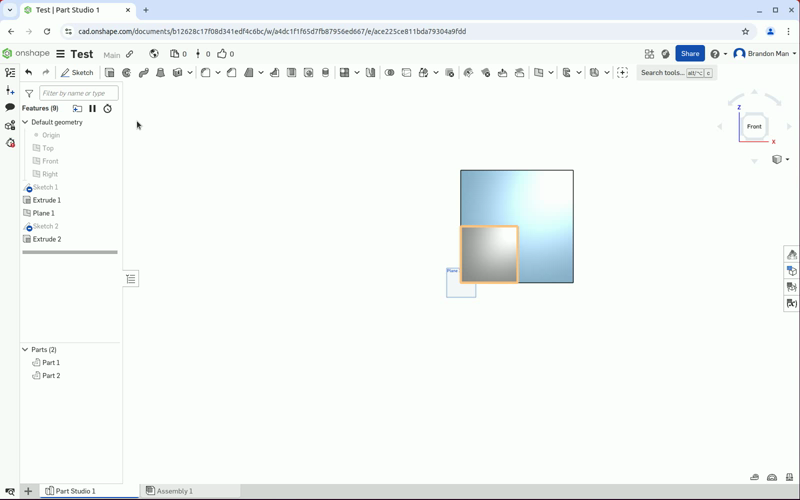
key(shift+h)
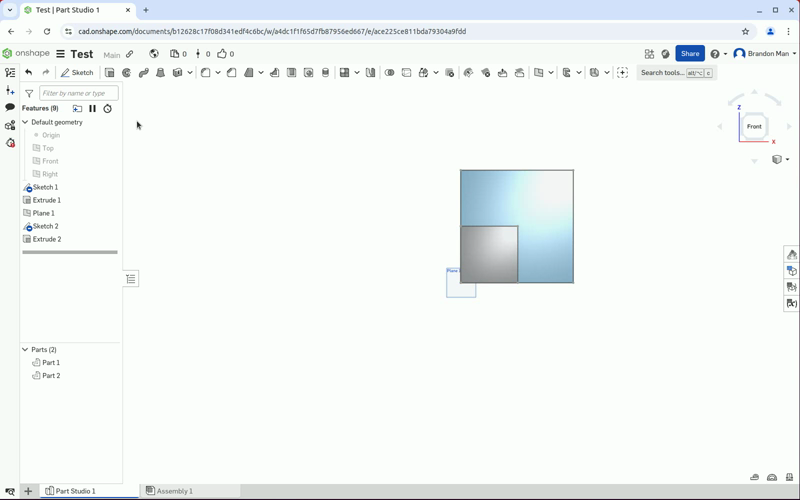
key(shift+7)
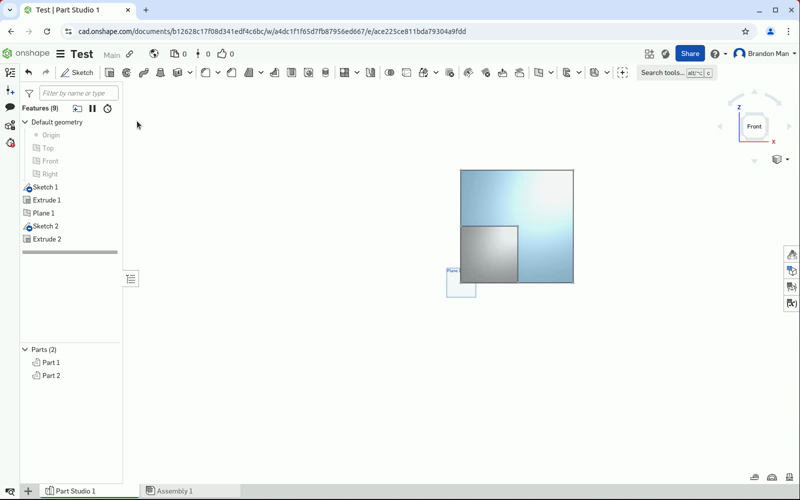
key(left, 2)
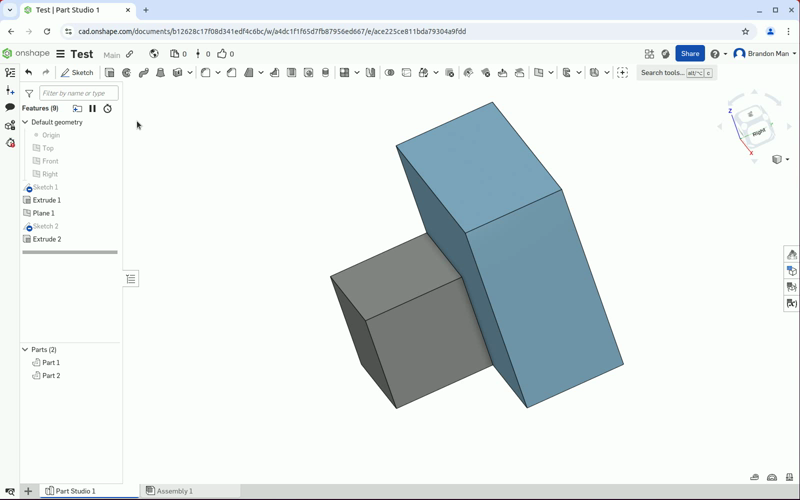
key(down, 2)
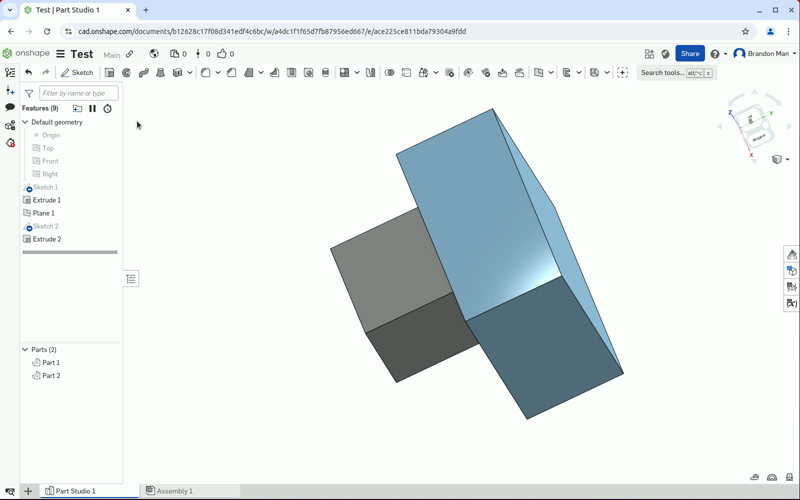
key(up, 2)
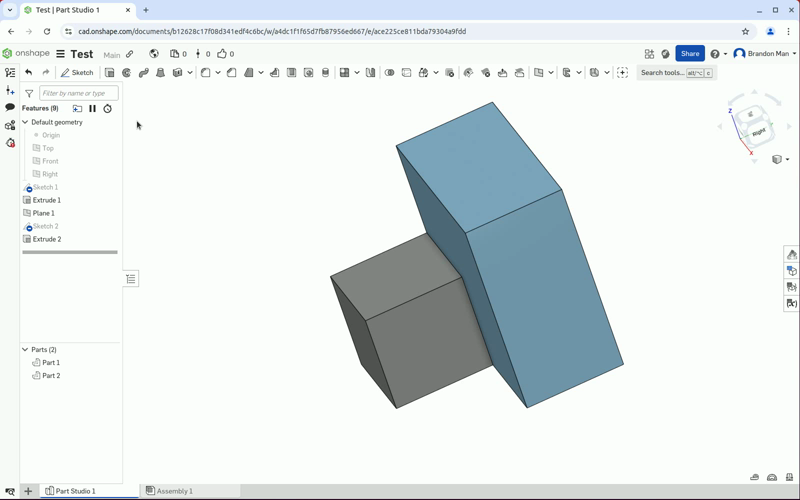
key(right, 2)
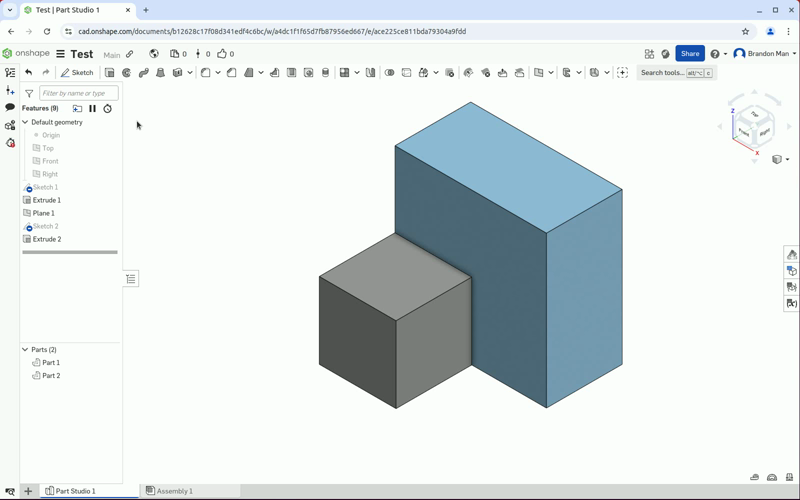
mouse_move(73, 189)
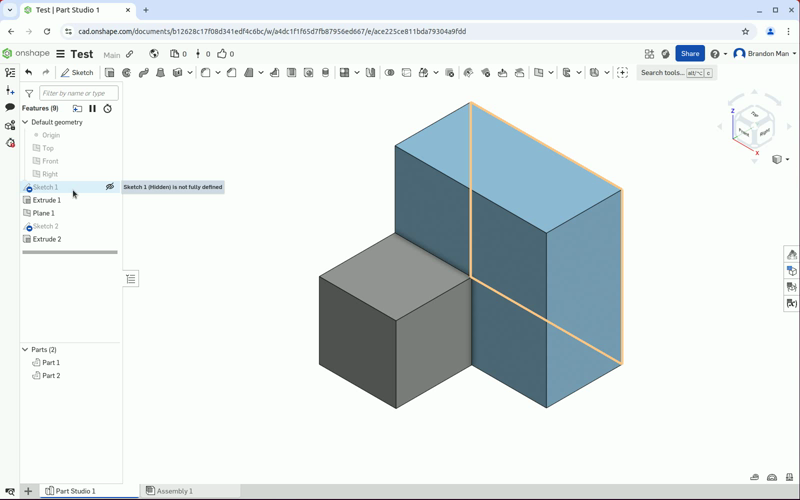
click(73, 189)